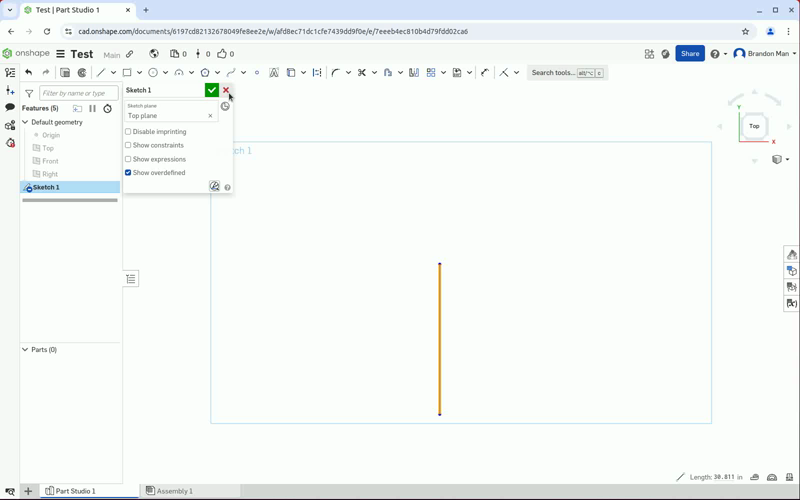
key(shift+h)
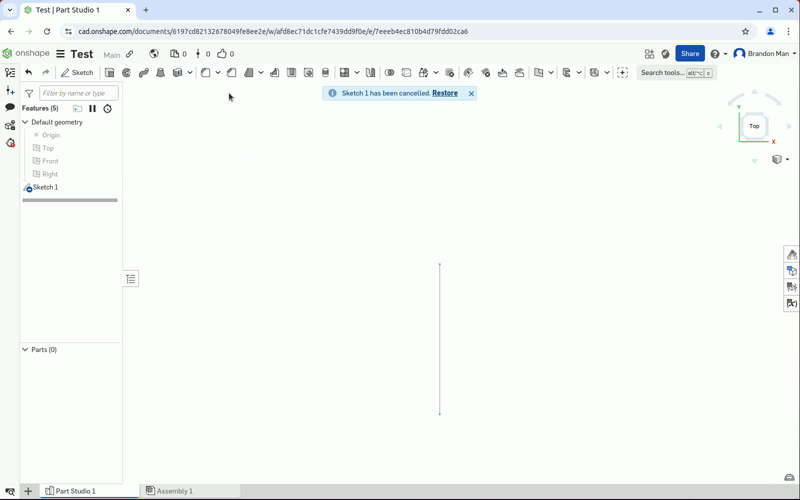
key(shift+s)
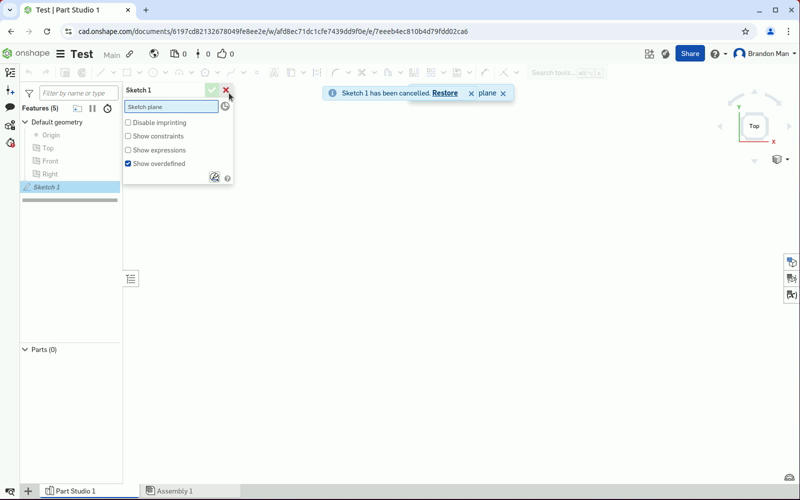
mouse_move(73, 150)
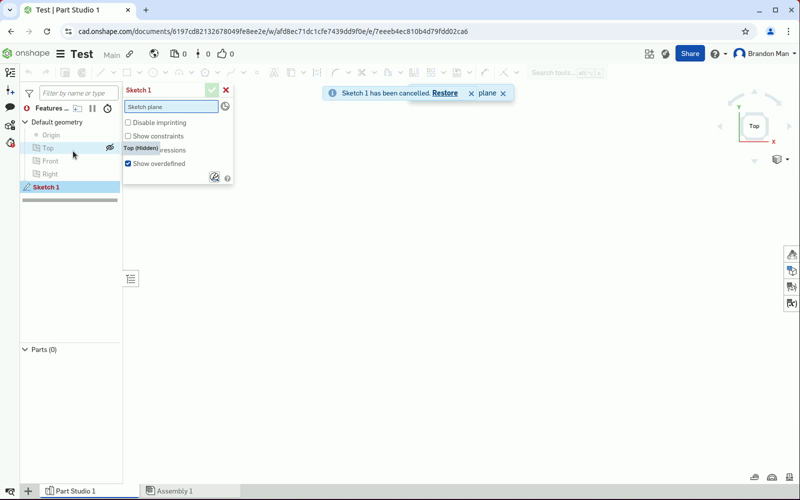
click(73, 150)
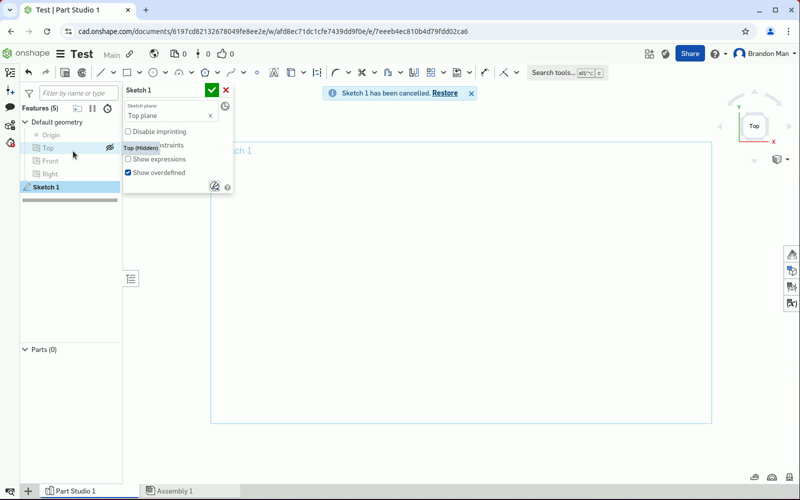
mouse_move(73, 352)
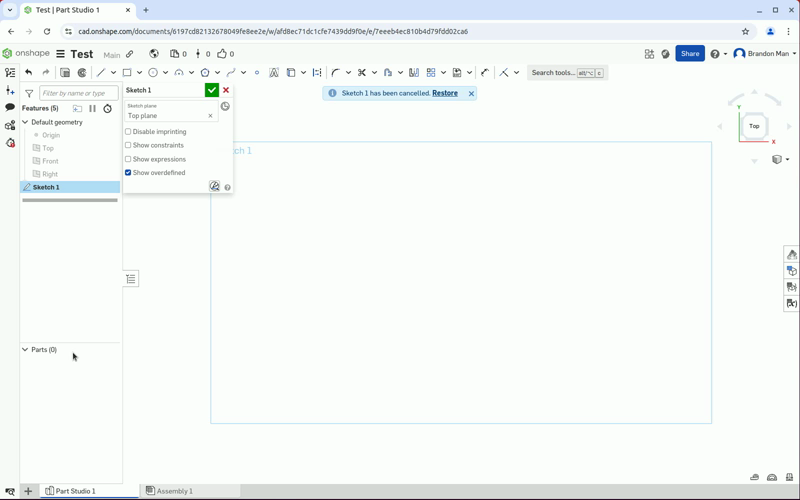
key(y)
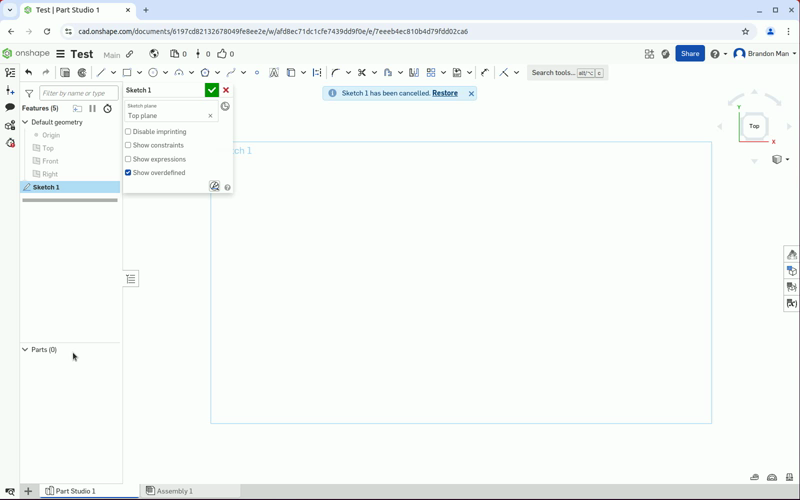
key(l)
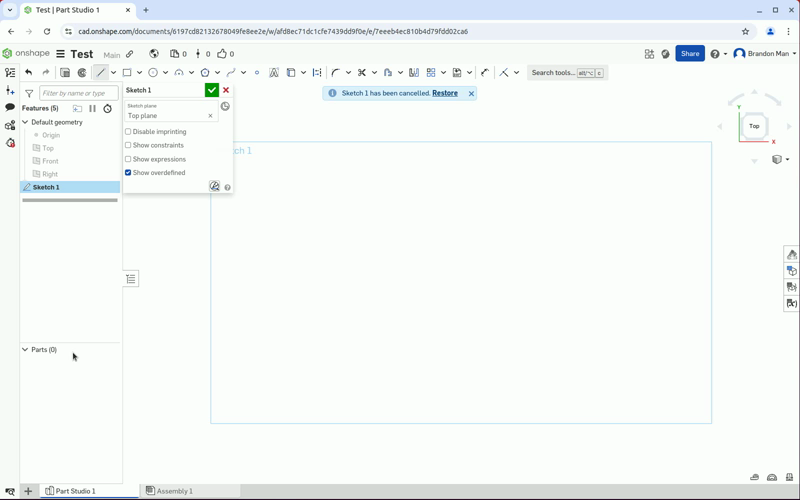
key_down(shift)
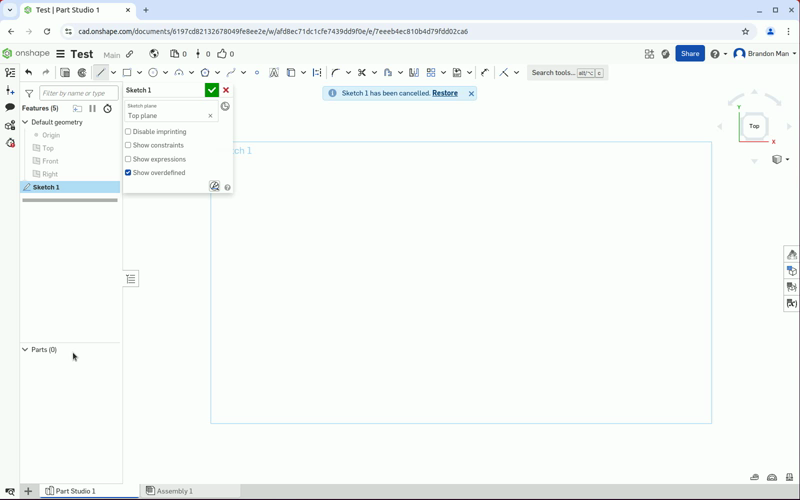
mouse_move(460, 282)
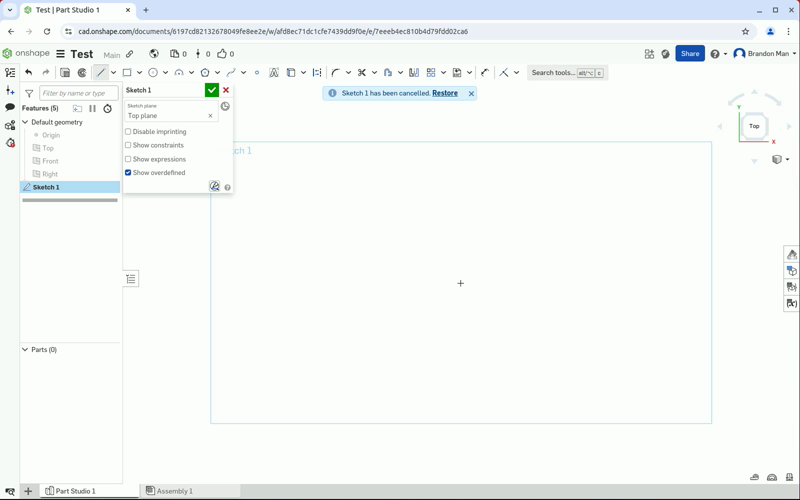
click(460, 282)
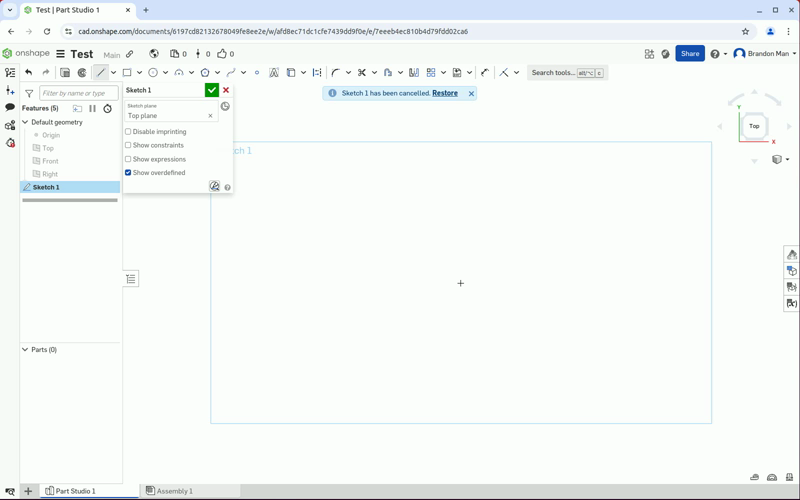
key_up(shift)
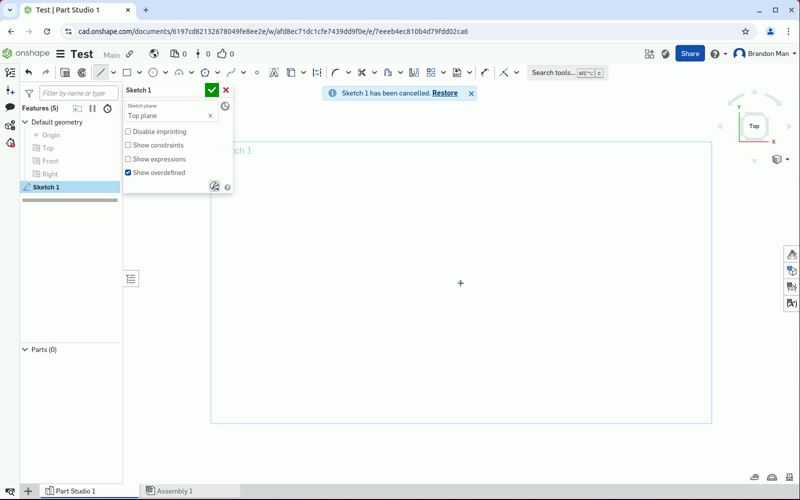
key_down(shift)
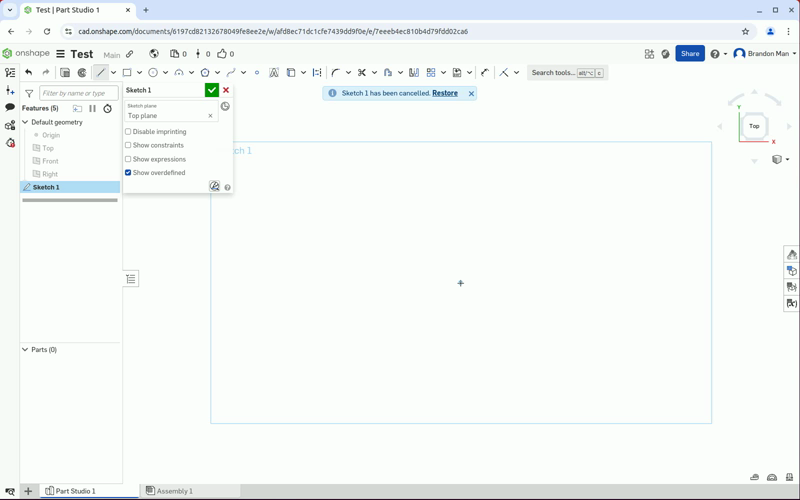
mouse_move(569, 282)
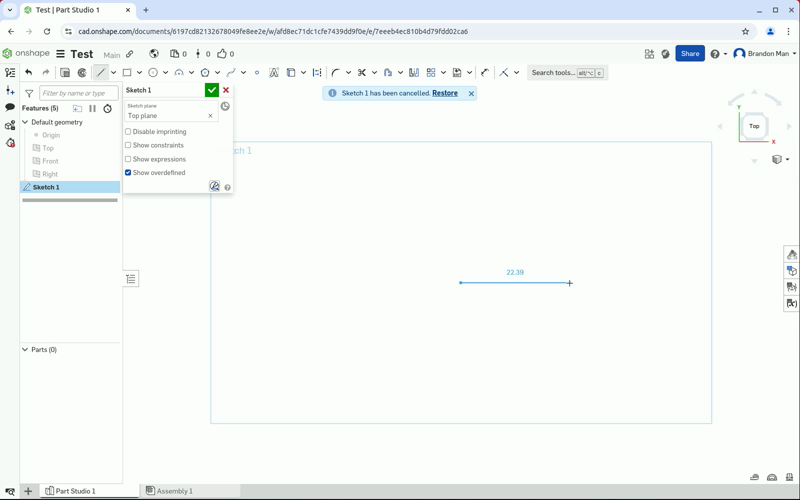
click(569, 282)
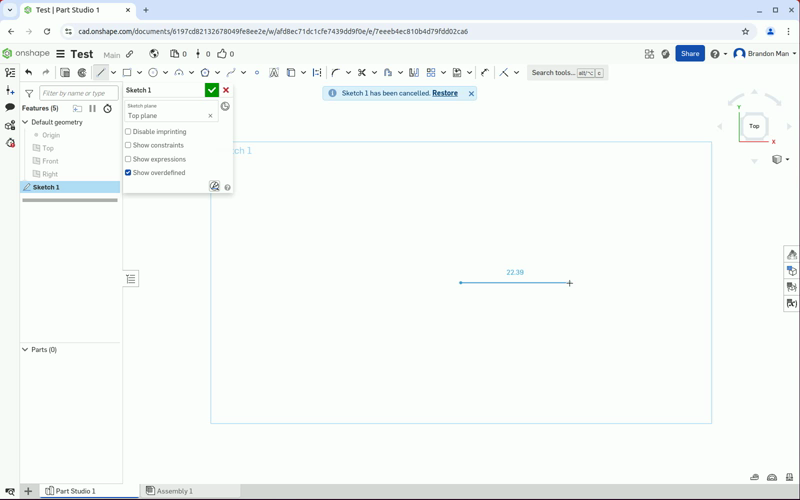
key_up(shift)
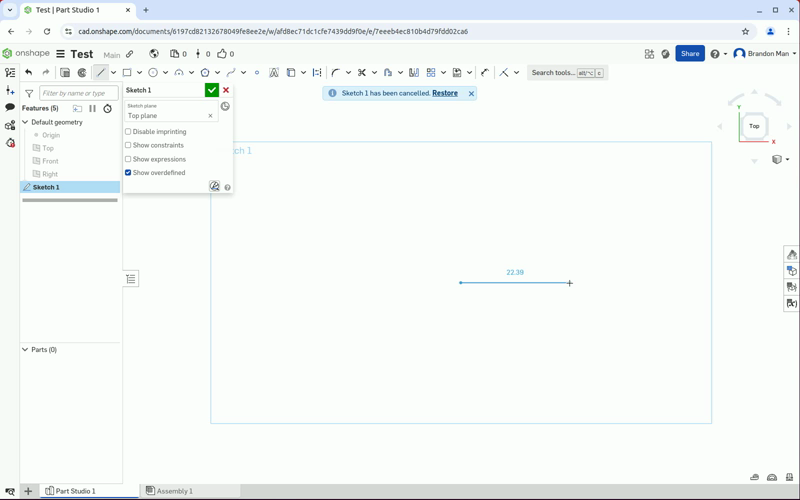
key_down(shift)
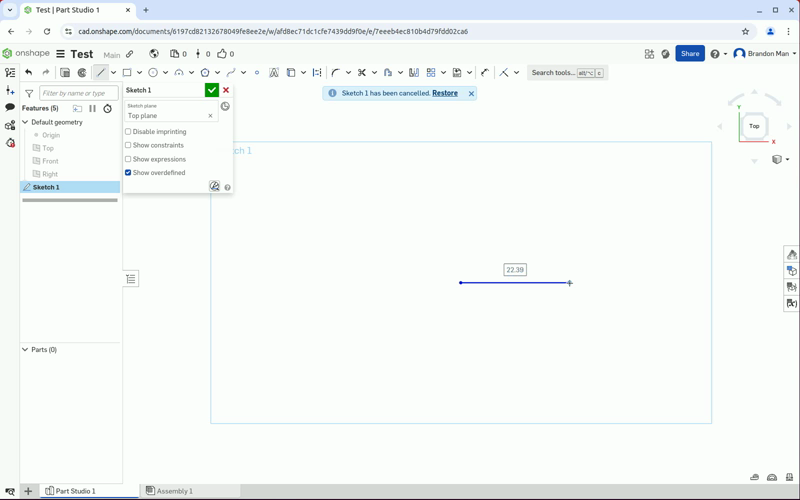
mouse_move(569, 192)
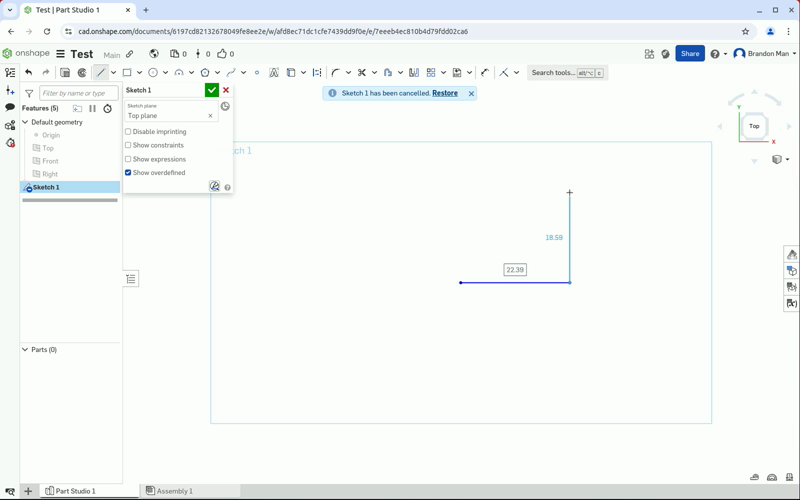
click(569, 192)
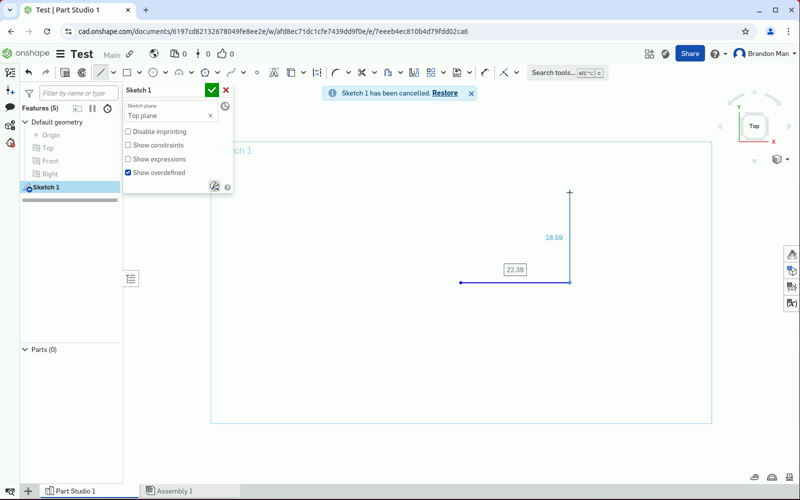
key_up(shift)
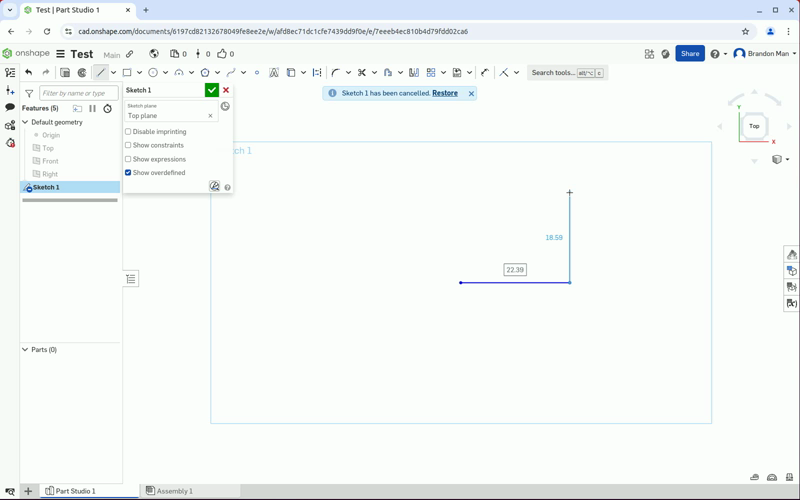
key_down(shift)
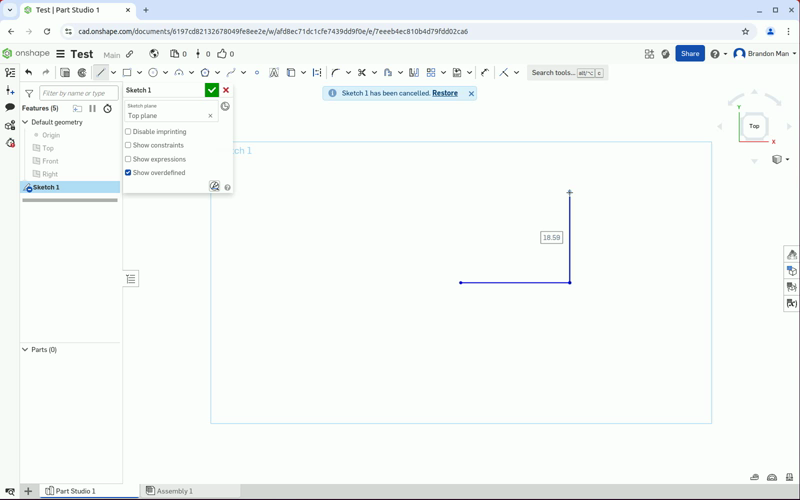
mouse_move(460, 192)
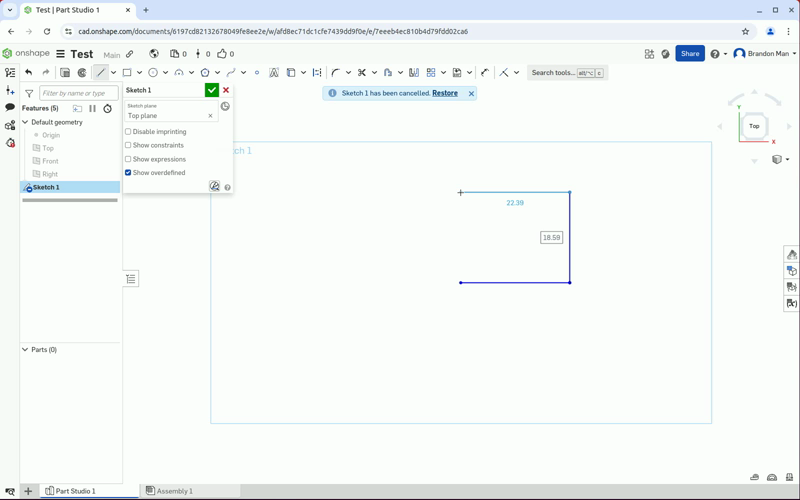
click(460, 192)
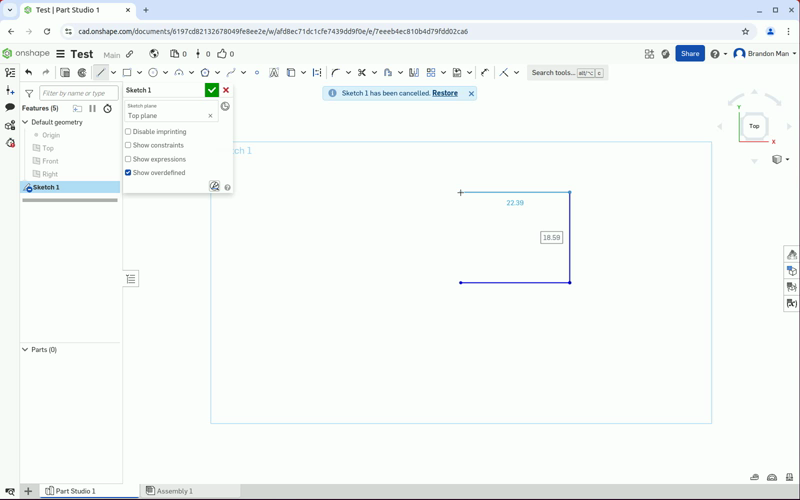
key_up(shift)
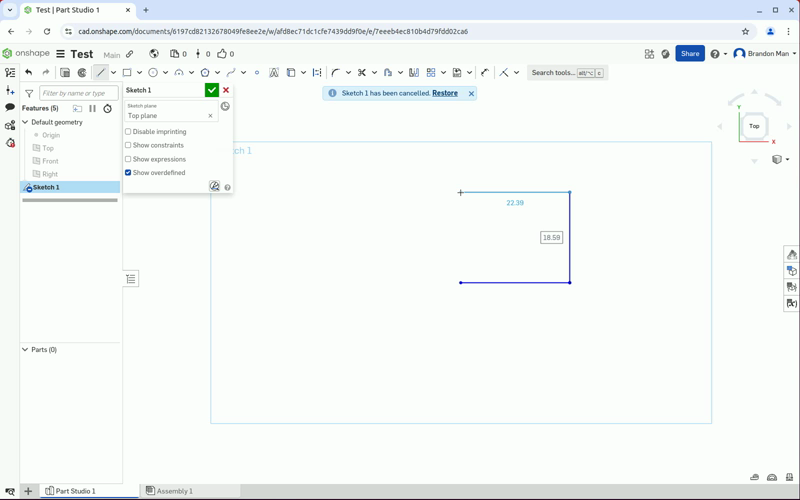
key_down(shift)
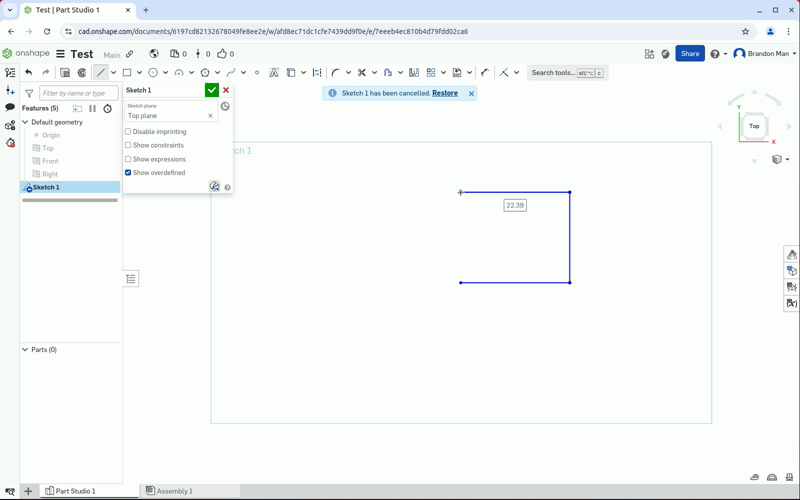
mouse_move(460, 282)
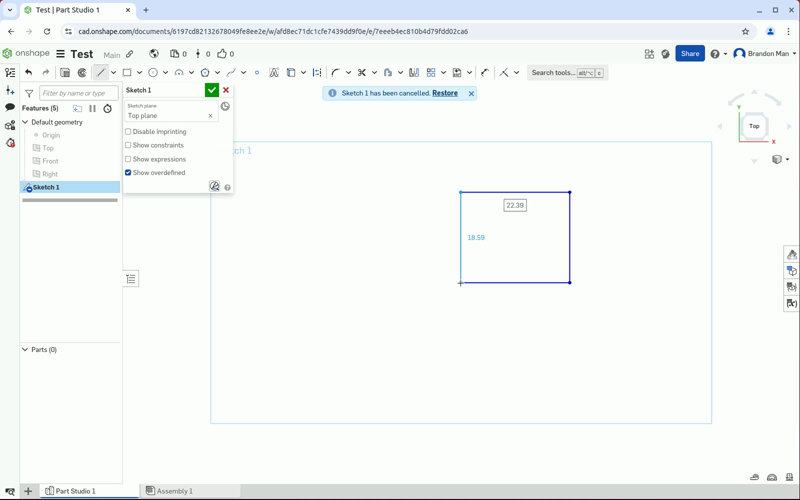
key_up(shift)
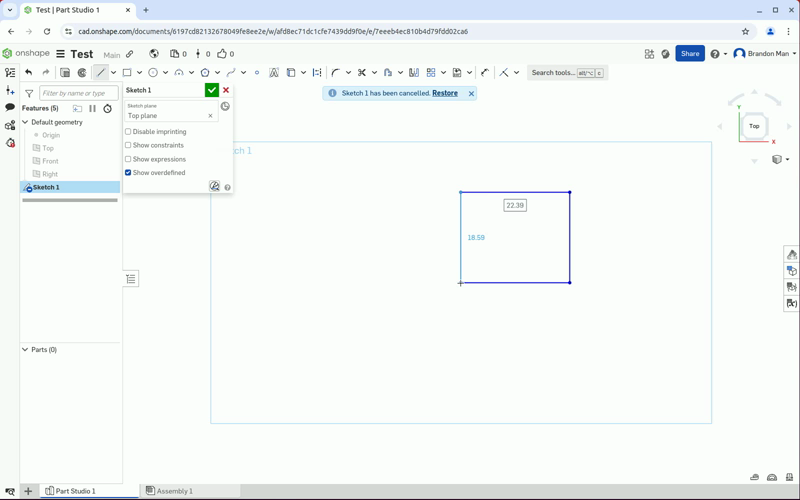
click(460, 282)
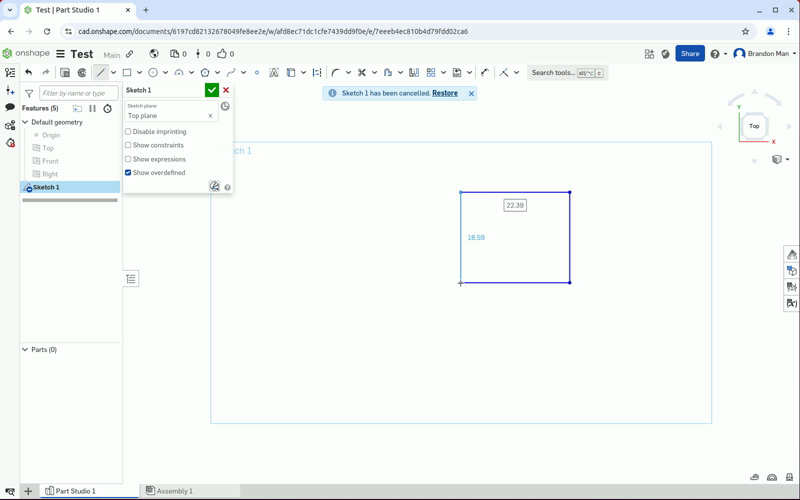
key(esc)
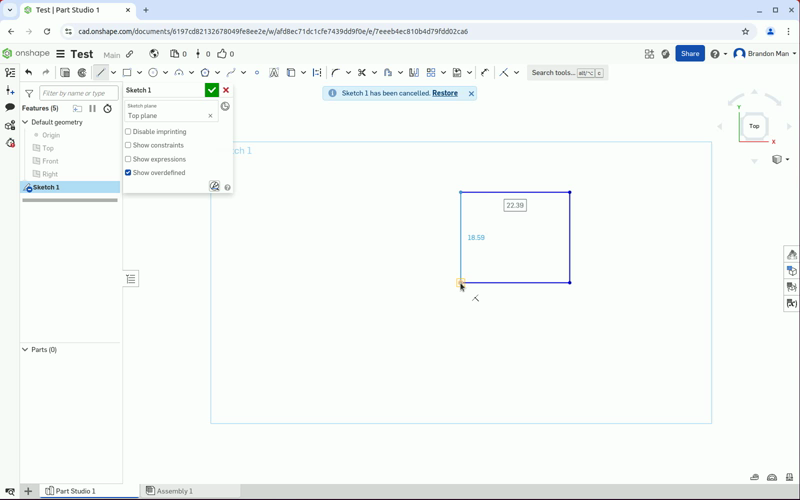
mouse_move(518, 249)
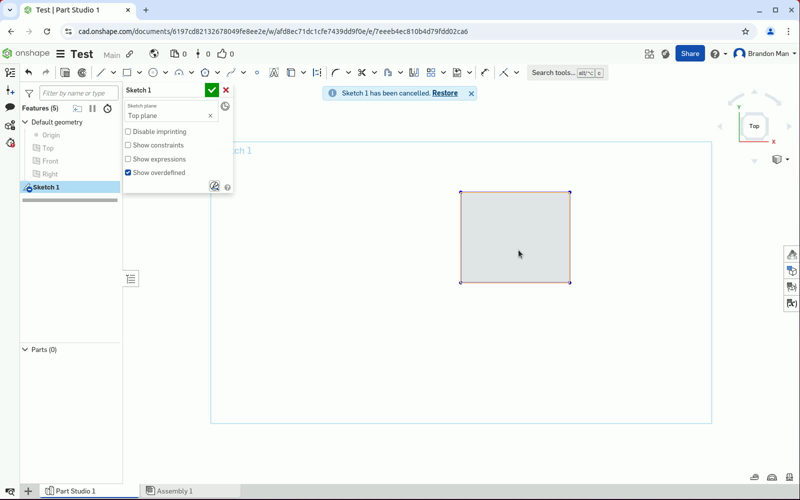
click(518, 249)
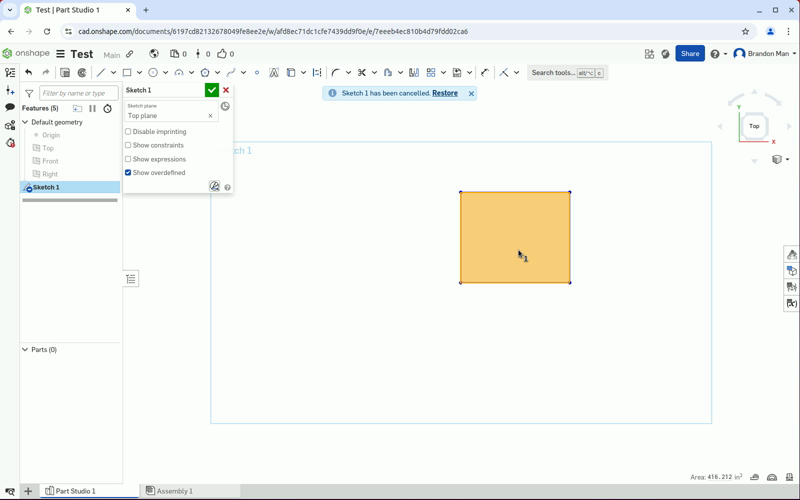
mouse_move(73, 352)
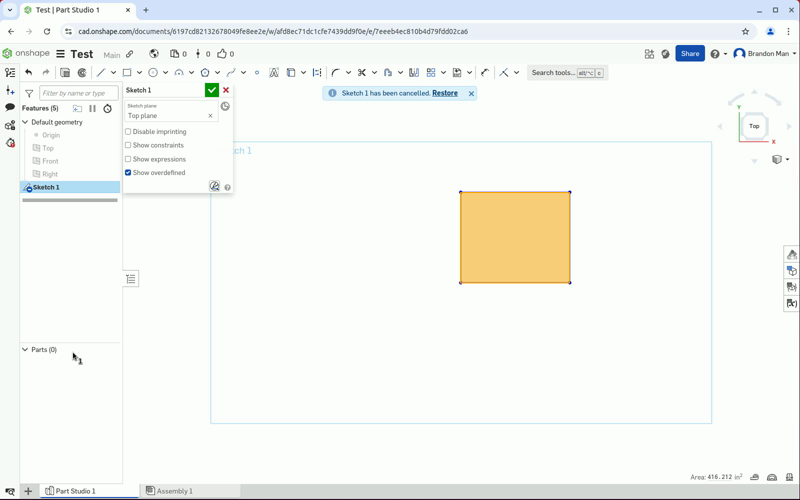
key(shift+y)
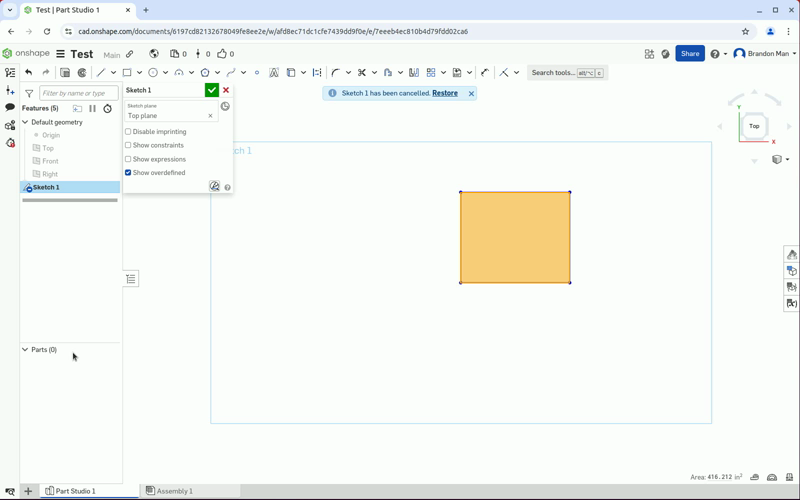
key(shift+e)
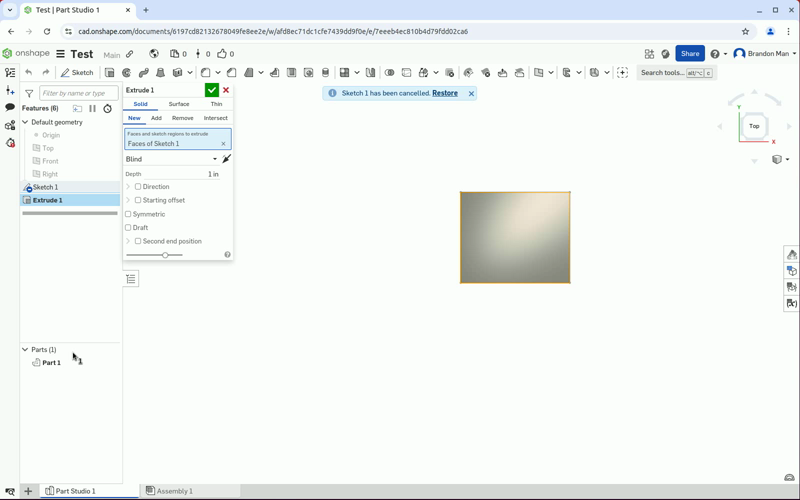
mouse_move(143, 106)
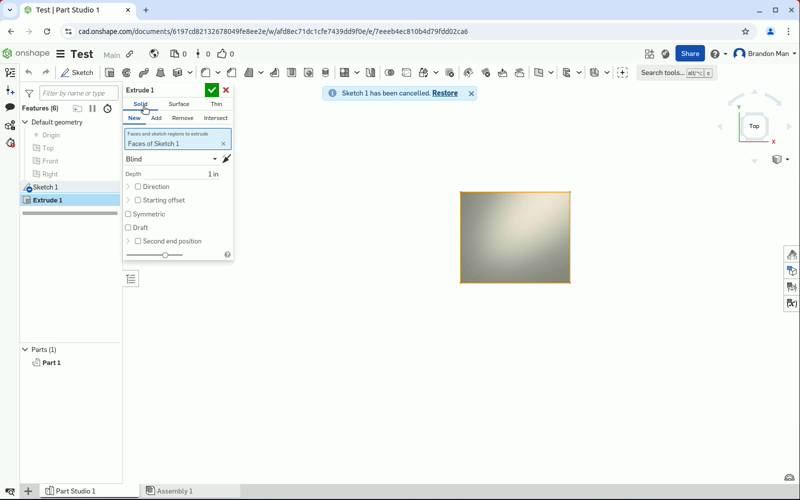
click(143, 106)
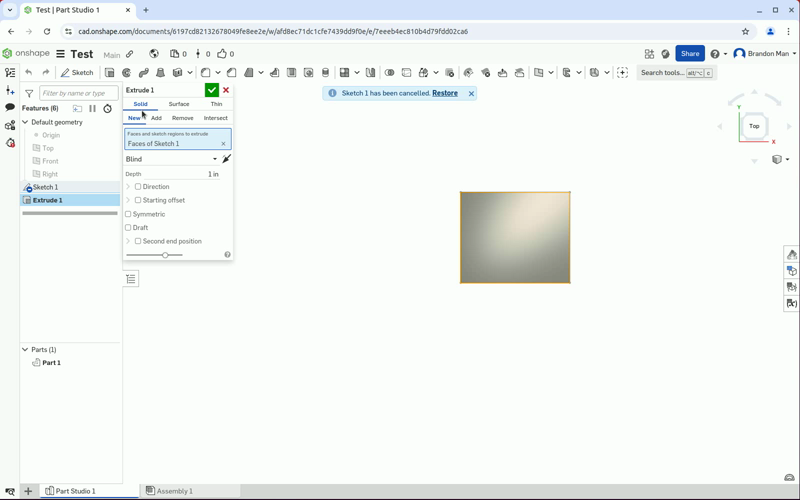
mouse_move(137, 120)
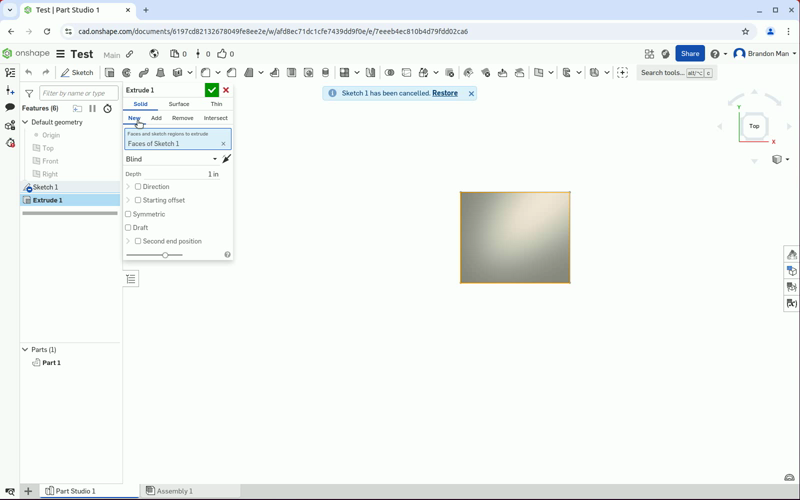
click(137, 120)
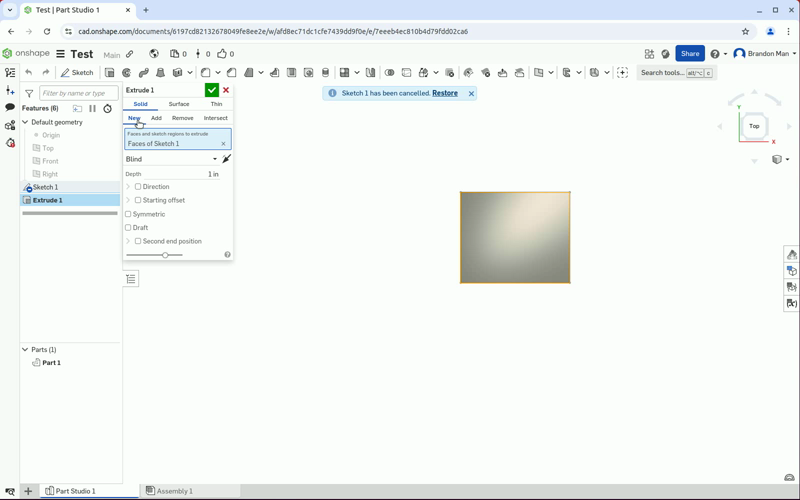
key(tab, 4)
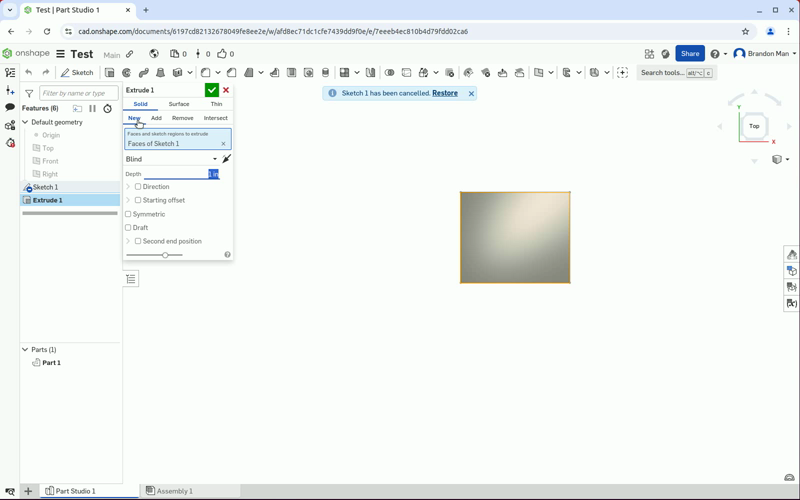
text(27.922)
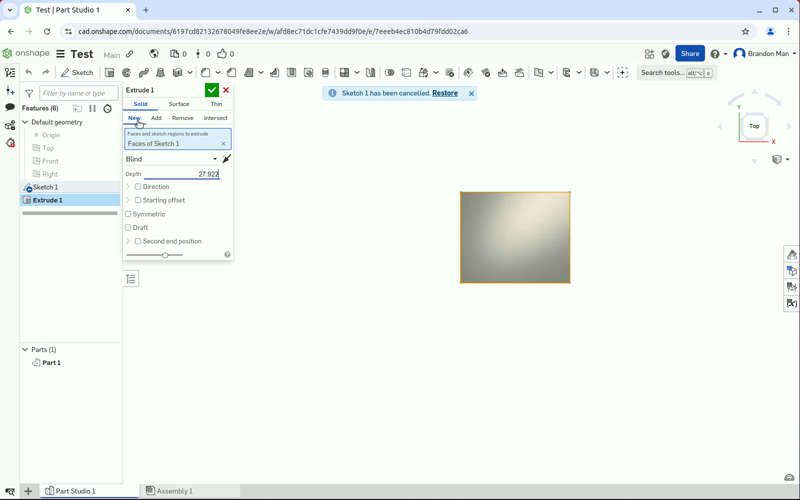
key(tab, 3)
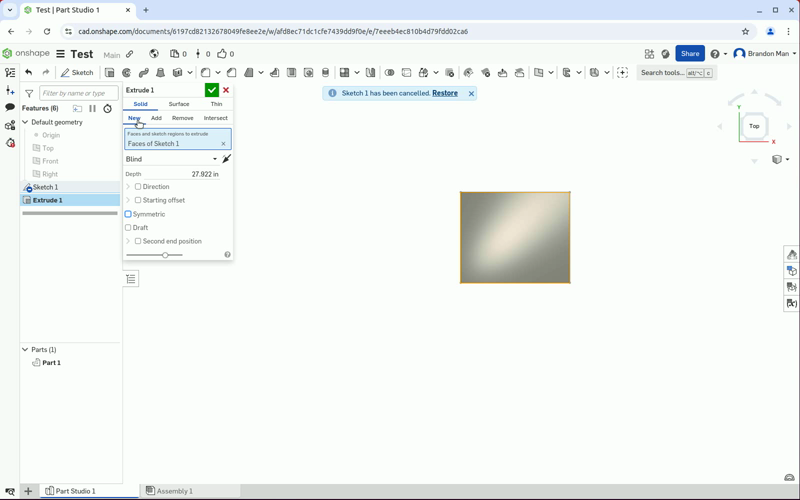
key(space)
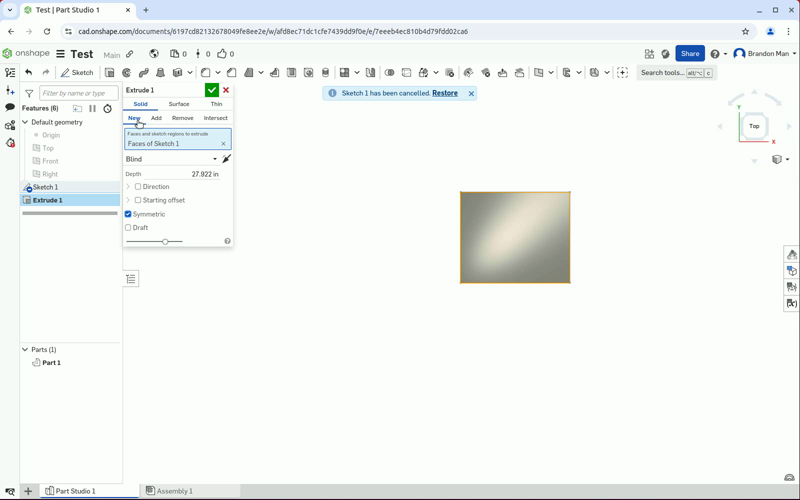
key(enter)
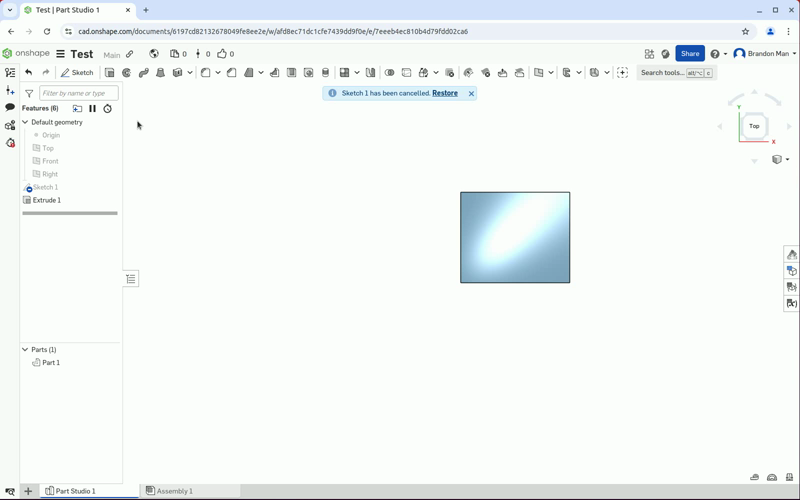
key(shift+h)
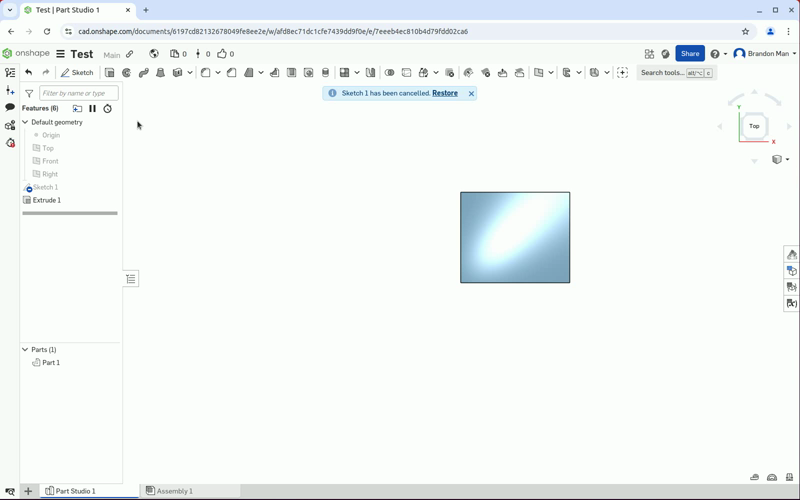
key(shift+h)
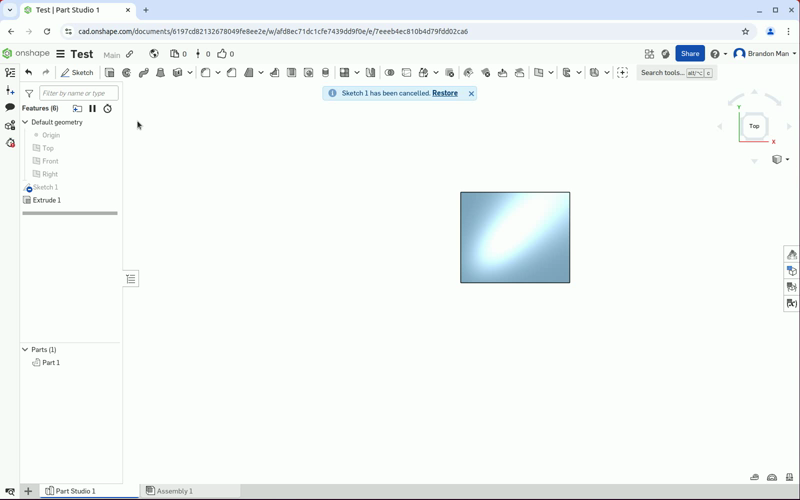
mouse_move(73, 189)
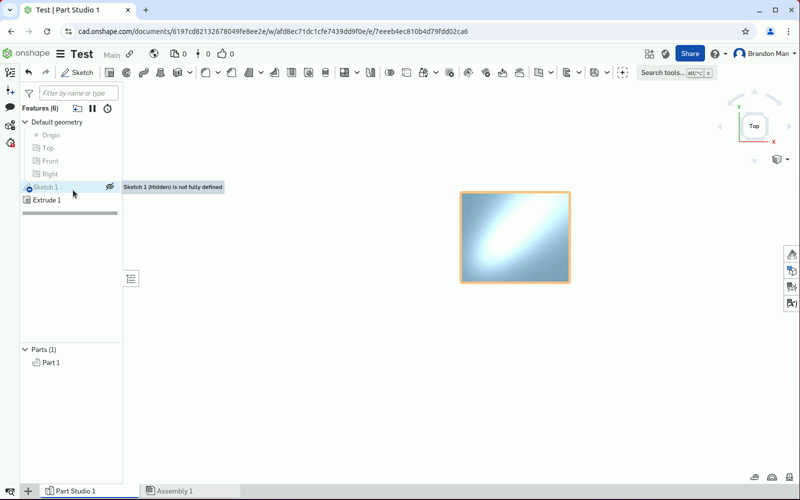
click(73, 189)
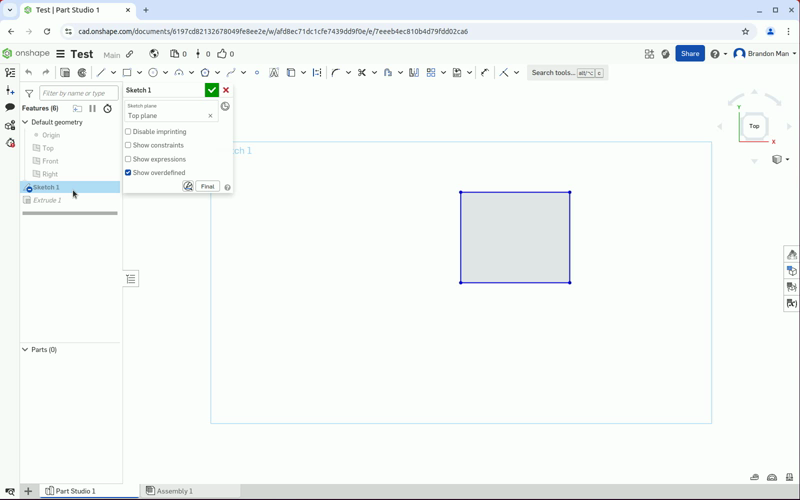
mouse_move(229, 92)
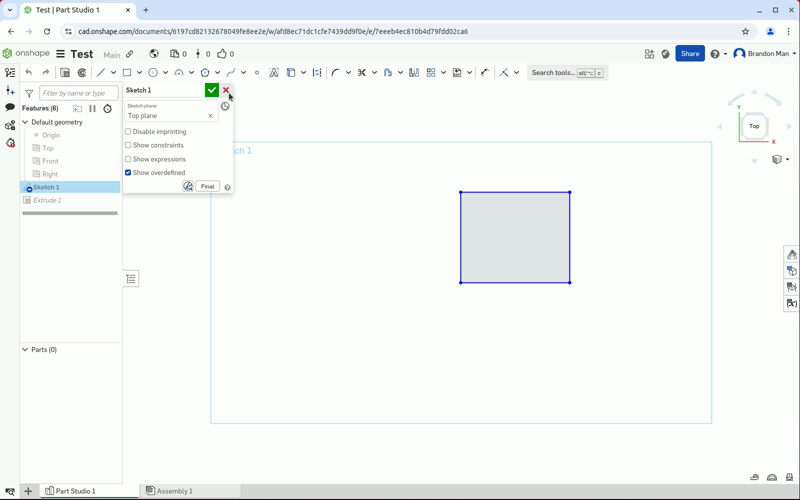
click(229, 92)
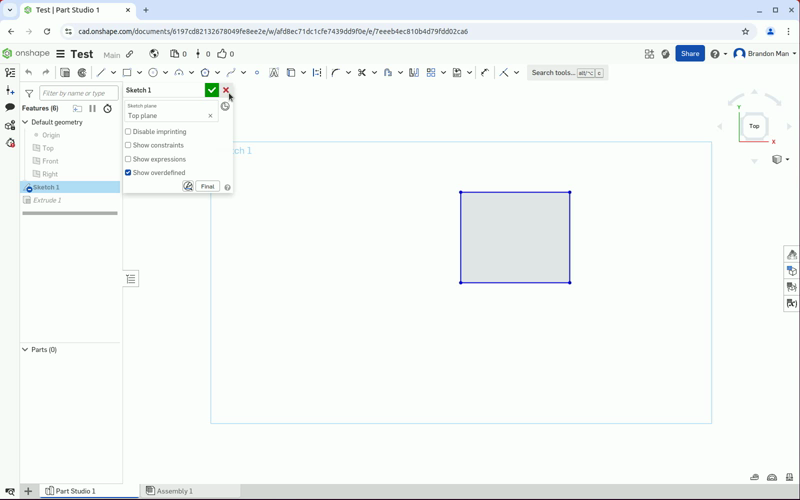
key(shift+s)
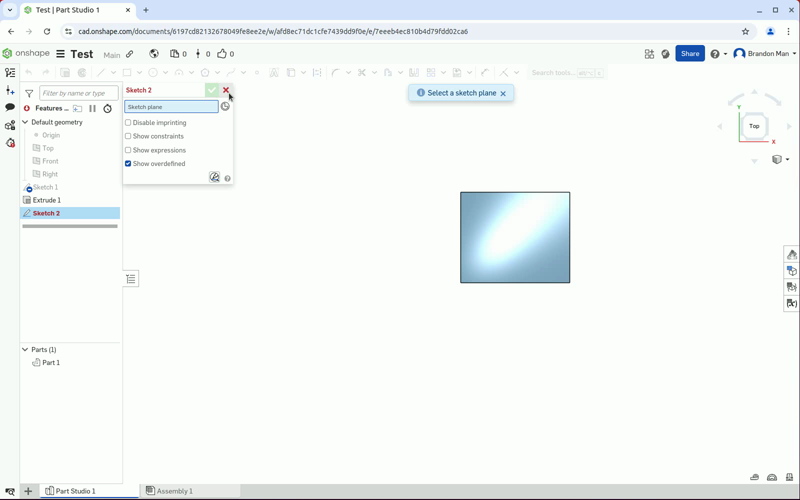
mouse_move(73, 150)
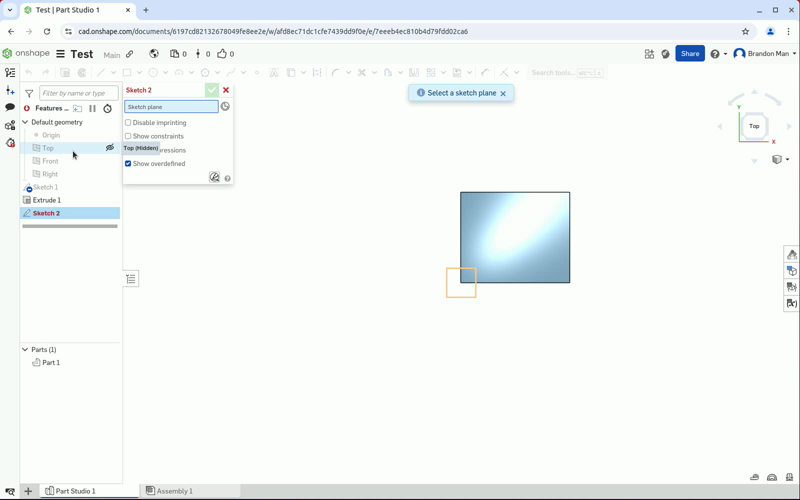
click(73, 150)
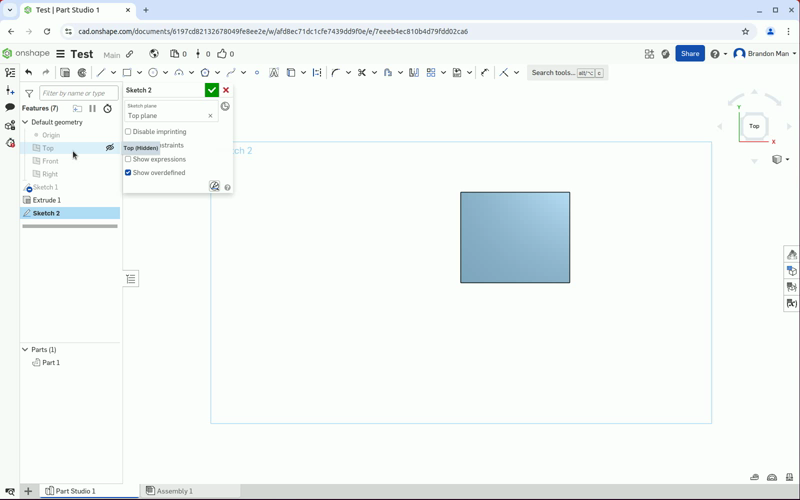
mouse_move(73, 352)
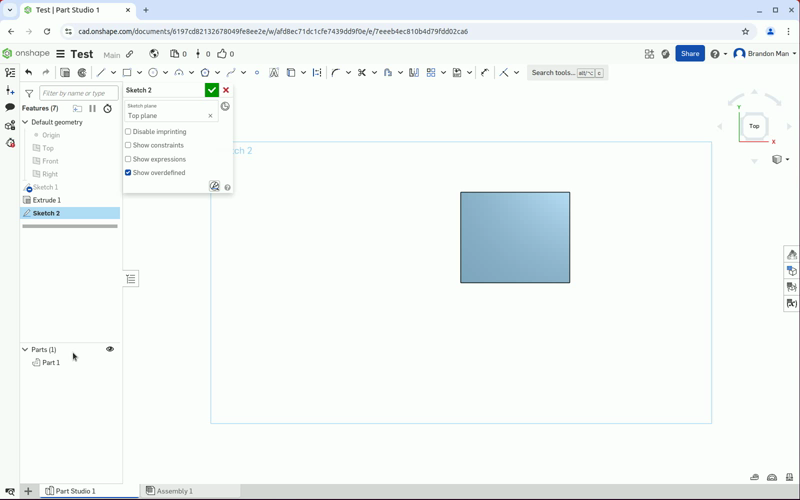
key(y)
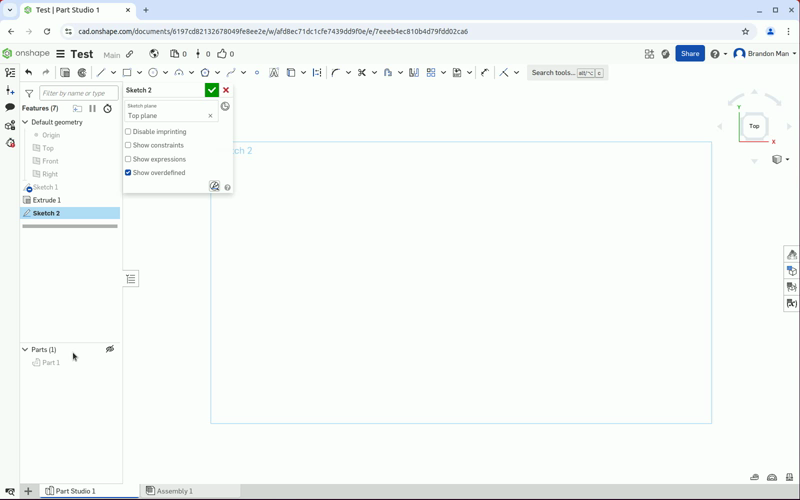
key(l)
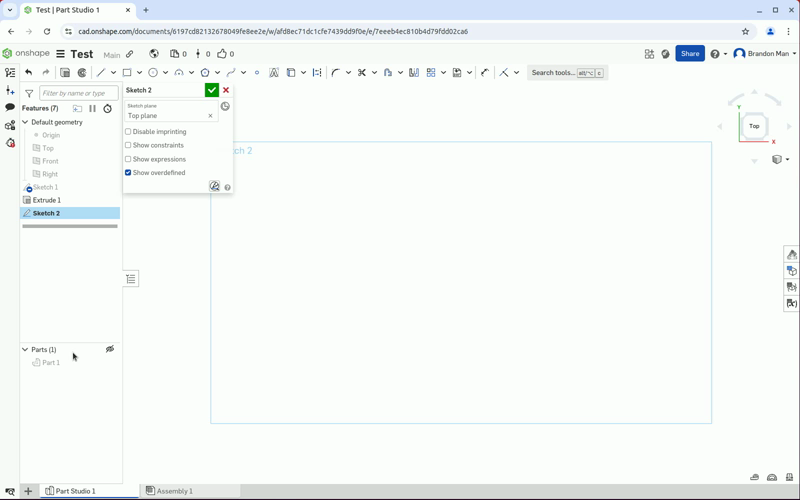
key_down(shift)
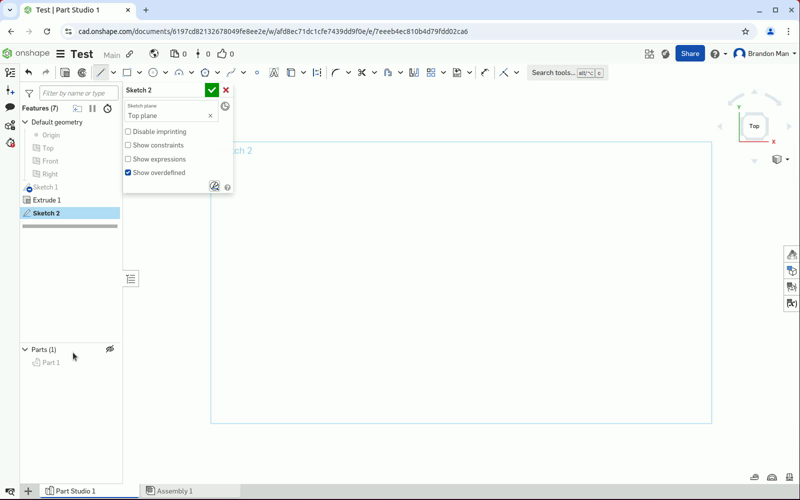
mouse_move(460, 282)
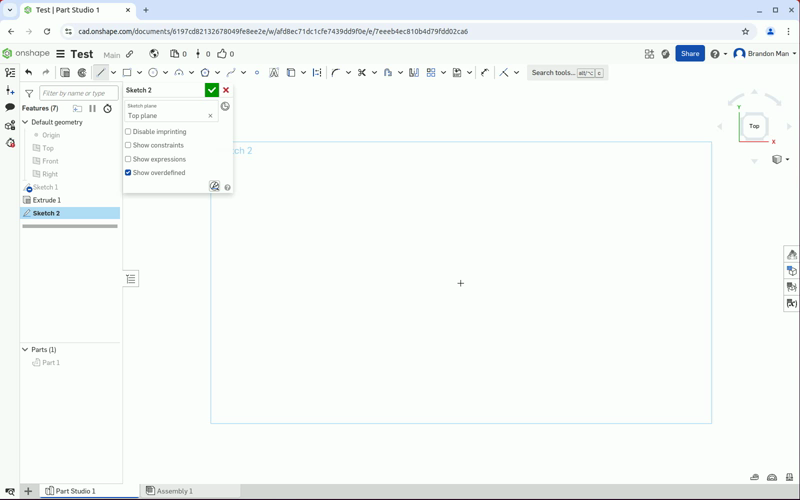
click(460, 282)
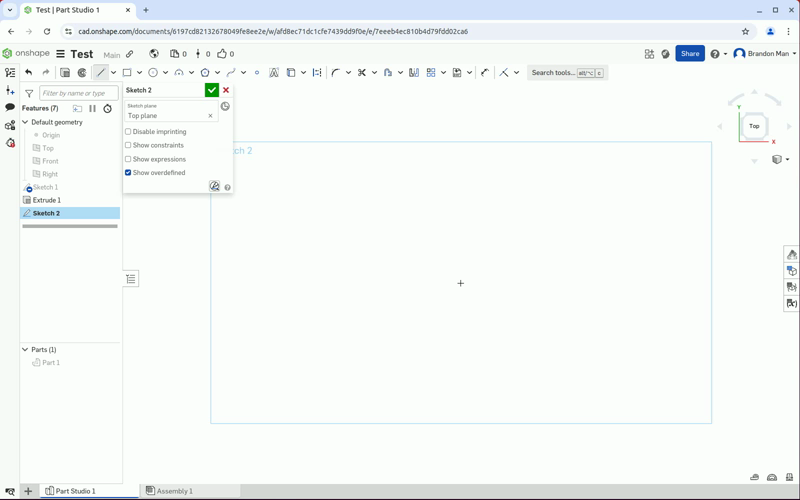
key_up(shift)
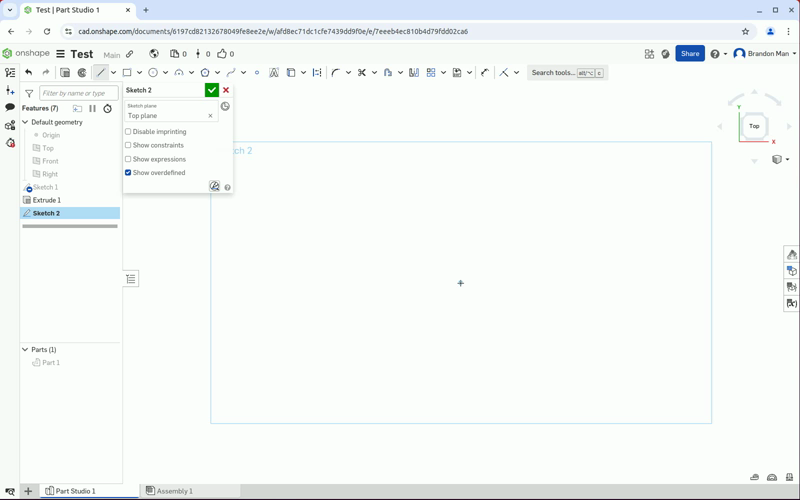
key_down(shift)
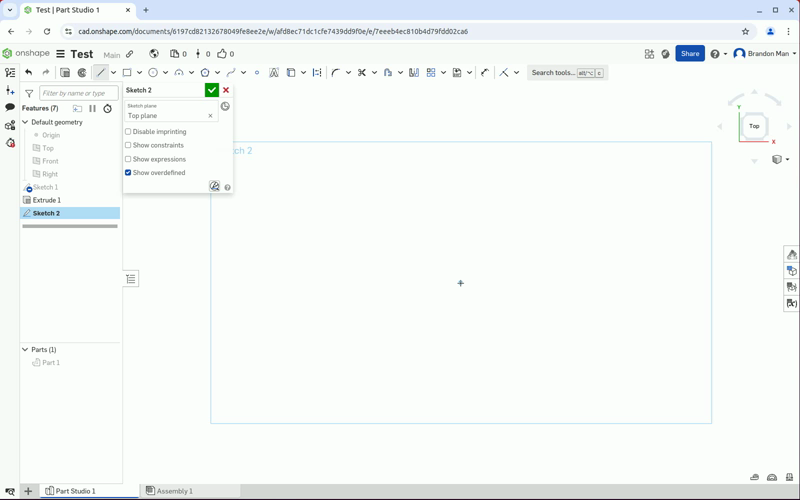
mouse_move(569, 282)
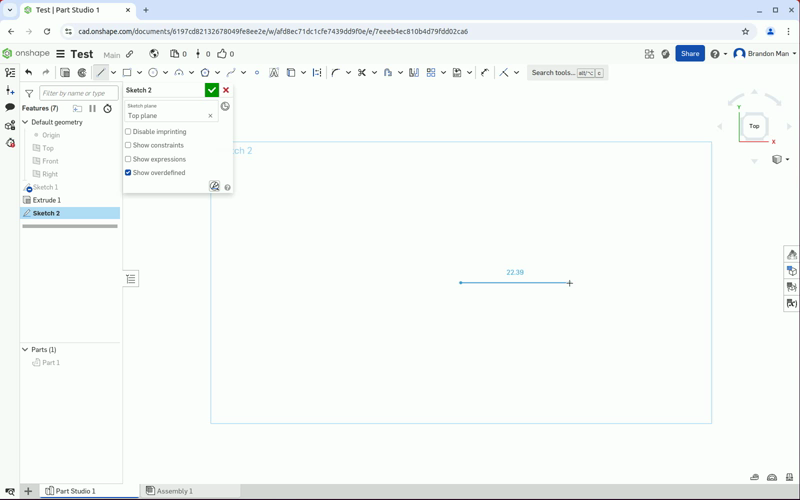
click(569, 282)
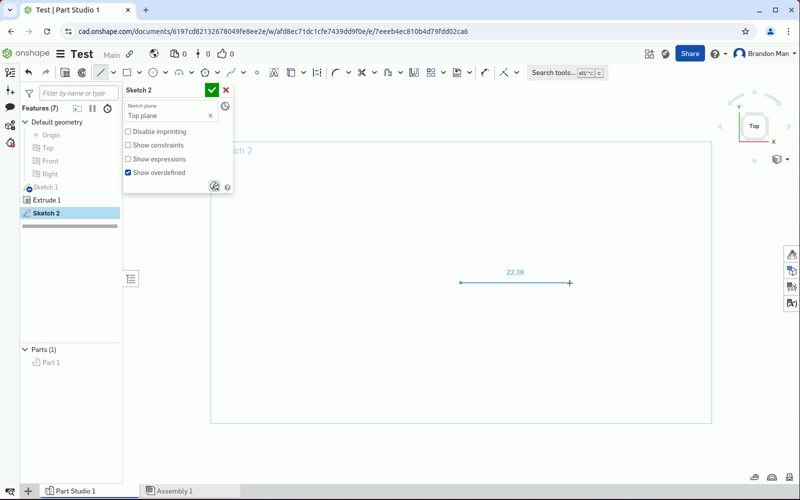
key_up(shift)
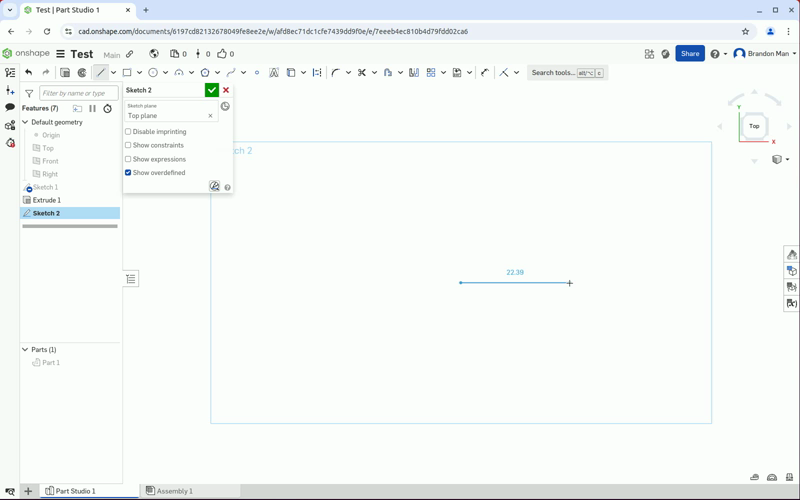
key_down(shift)
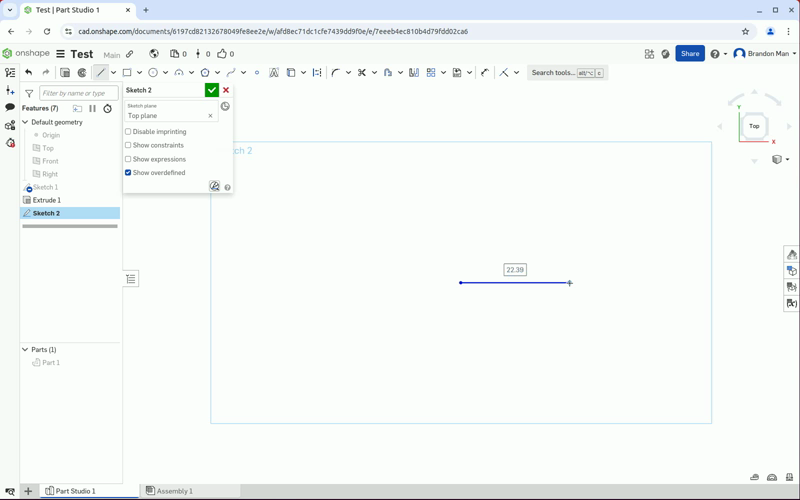
mouse_move(569, 192)
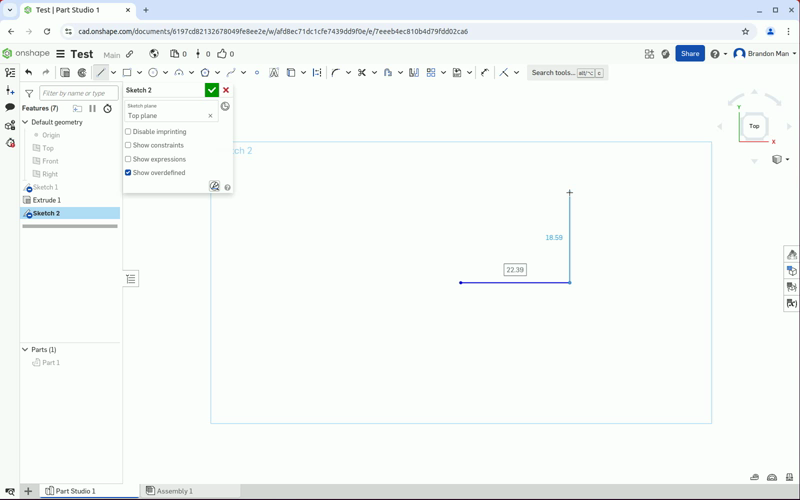
click(569, 192)
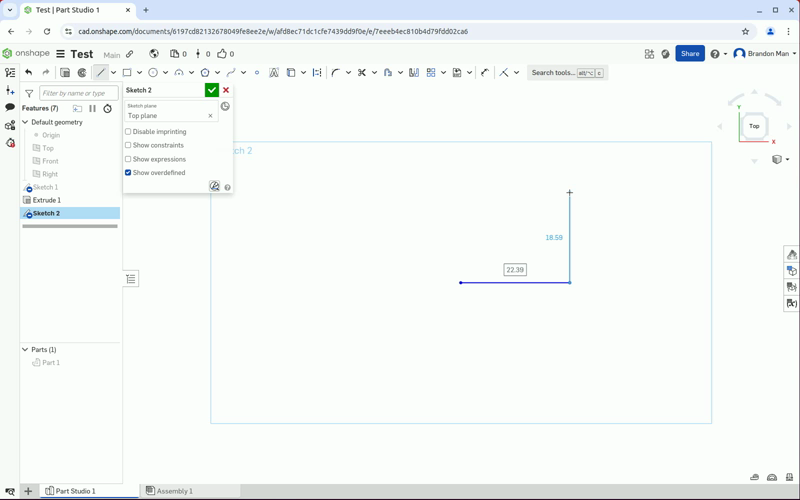
key_up(shift)
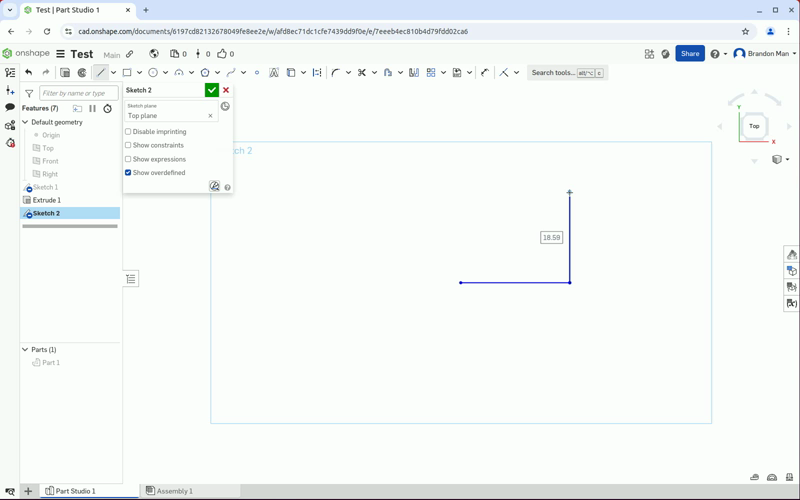
key_down(shift)
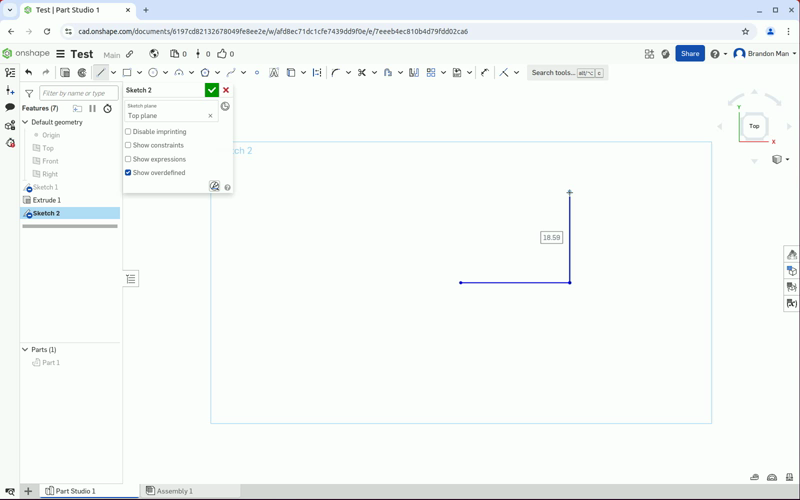
mouse_move(460, 192)
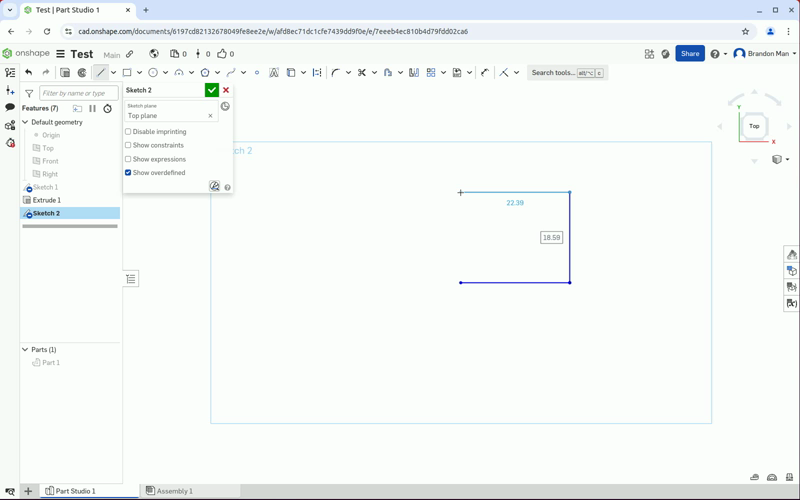
click(460, 192)
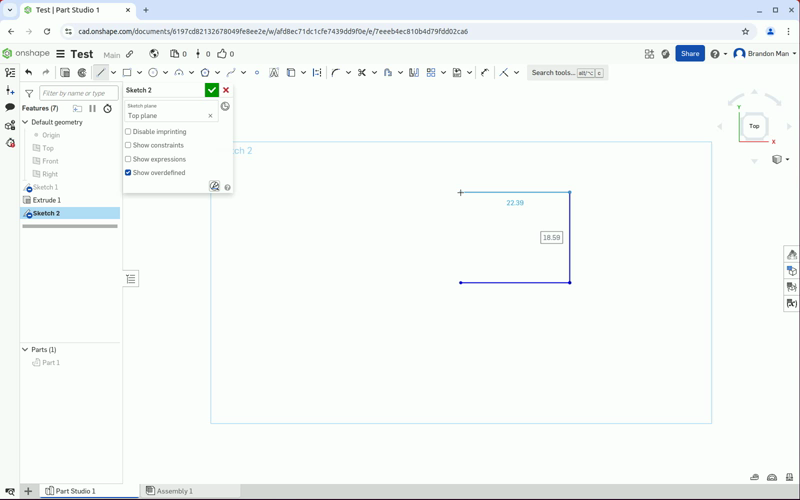
key_up(shift)
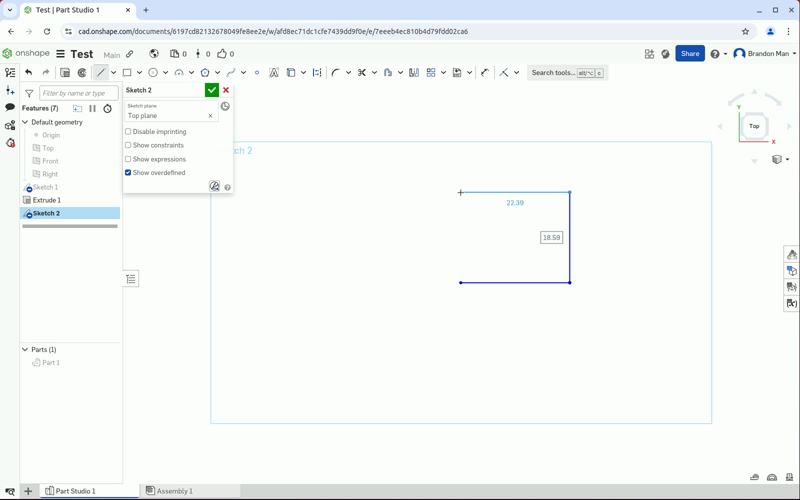
key_down(shift)
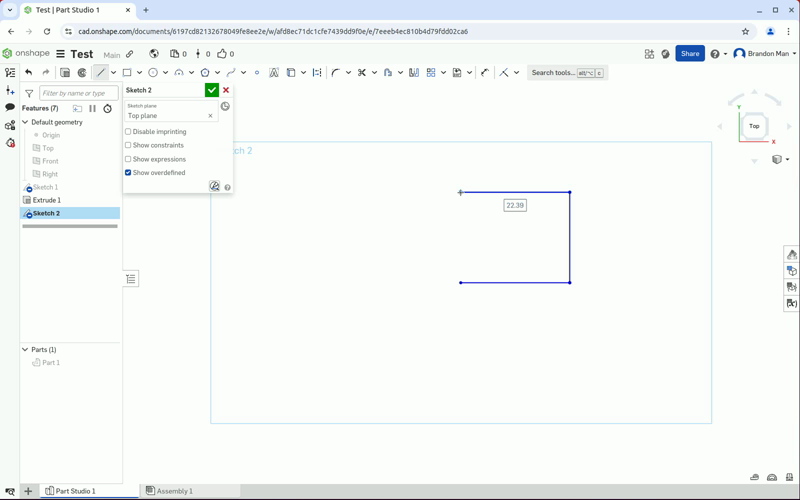
mouse_move(460, 282)
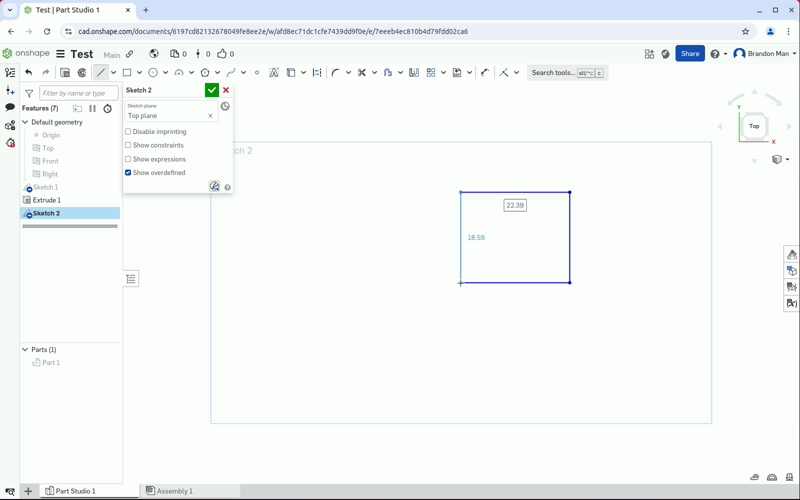
key_up(shift)
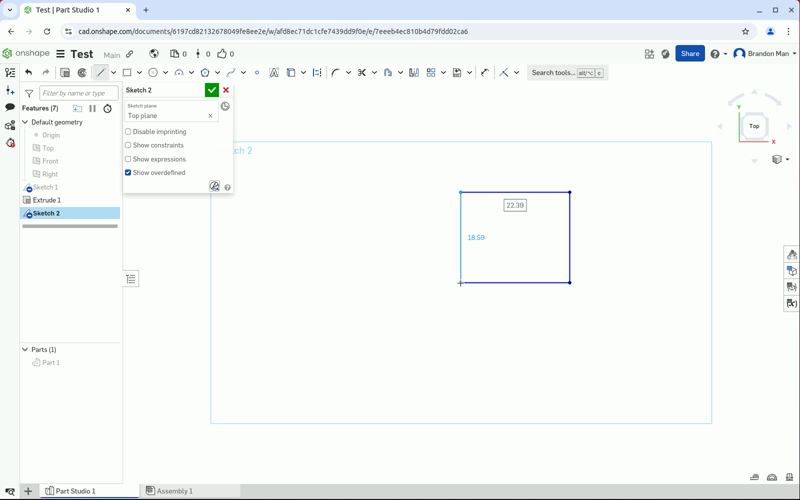
click(460, 282)
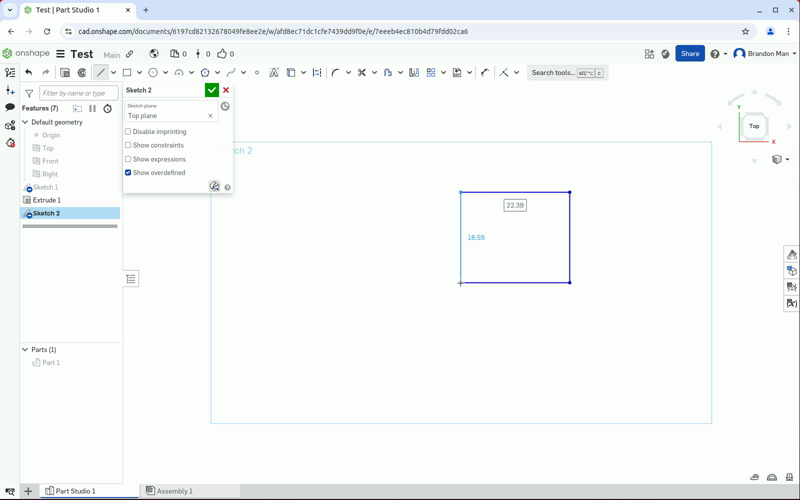
key(esc)
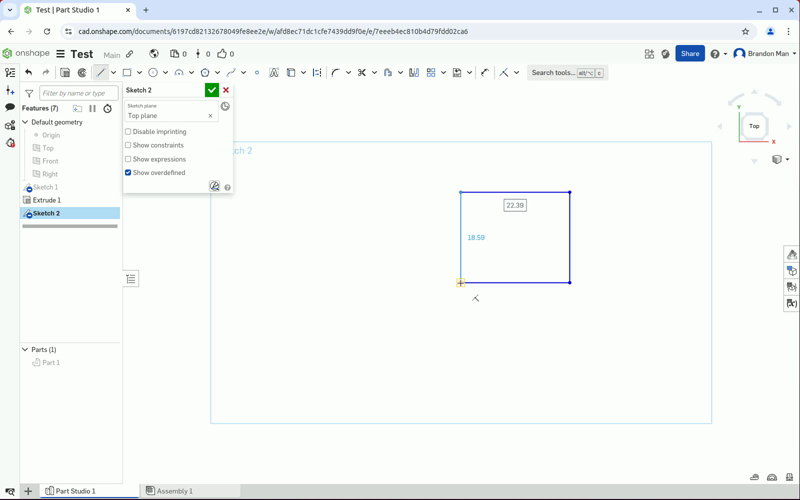
mouse_move(540, 227)
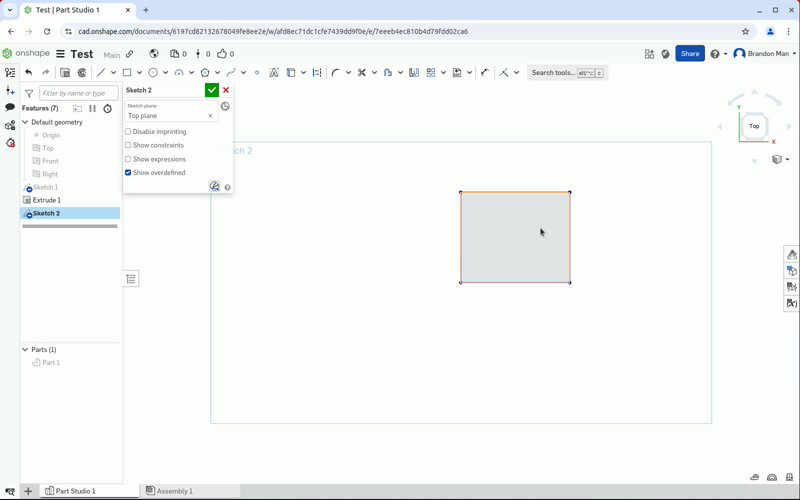
click(540, 227)
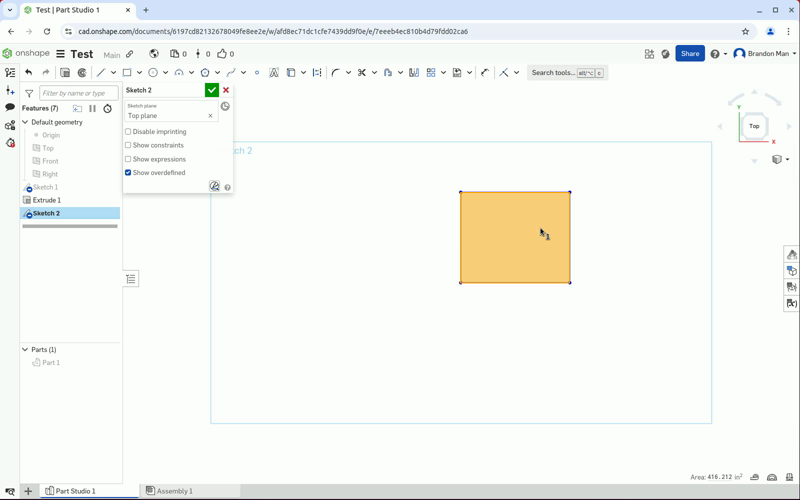
mouse_move(73, 352)
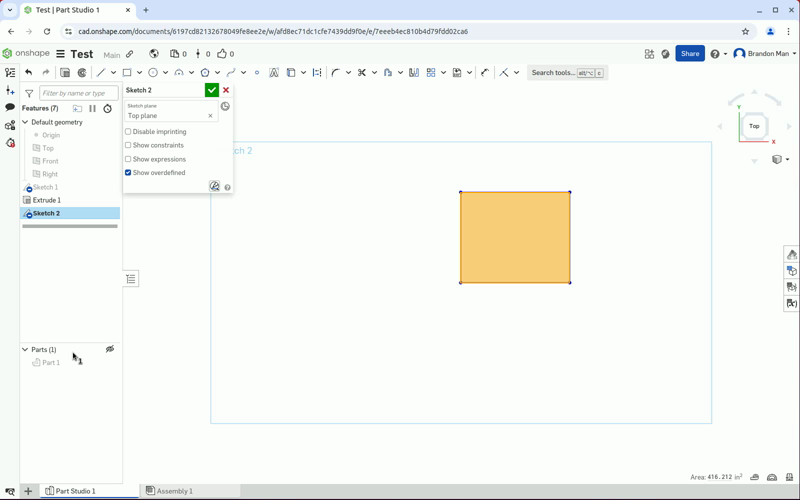
key(shift+y)
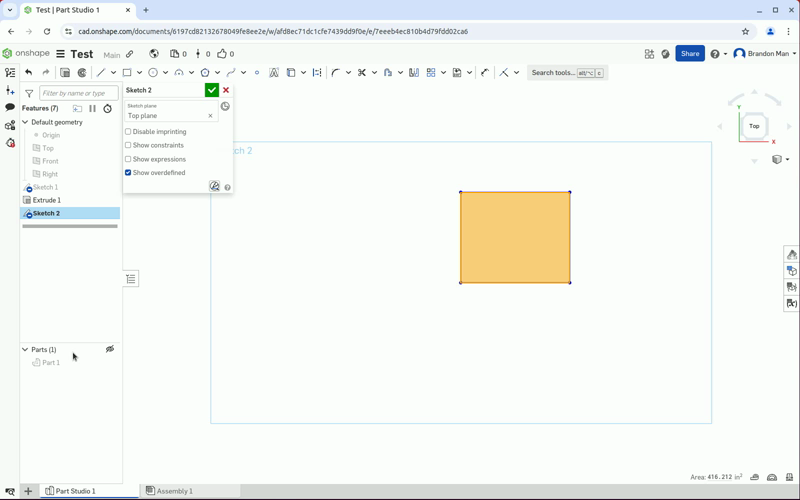
key(shift+e)
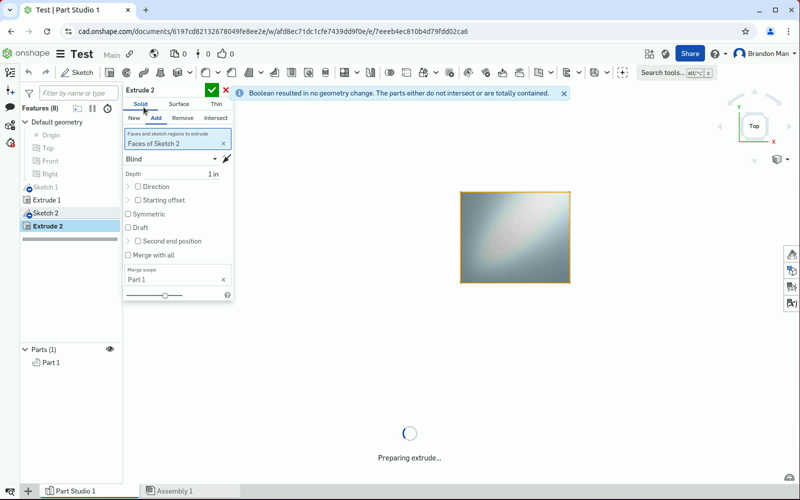
mouse_move(143, 106)
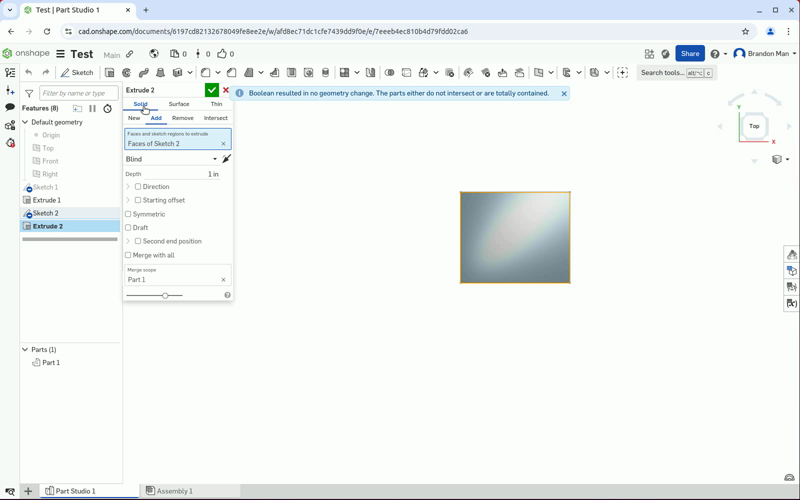
click(143, 106)
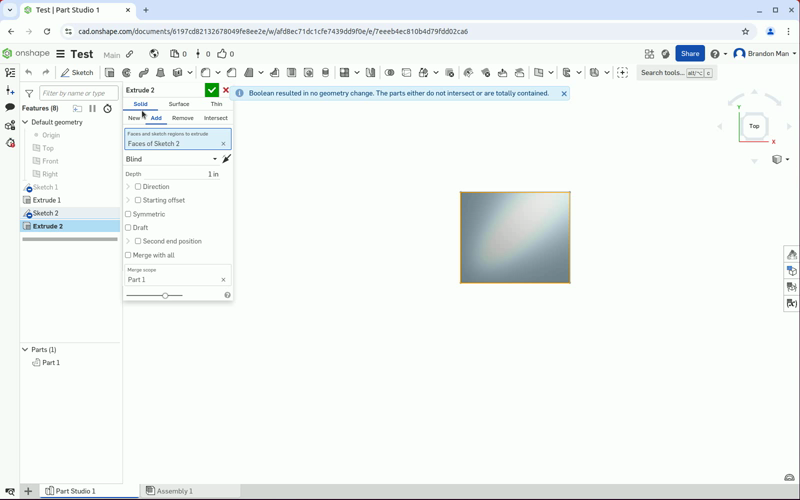
mouse_move(137, 120)
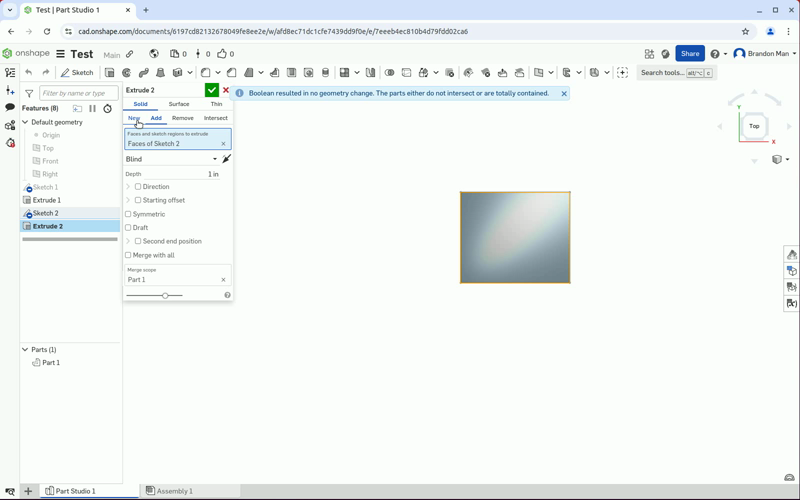
click(137, 120)
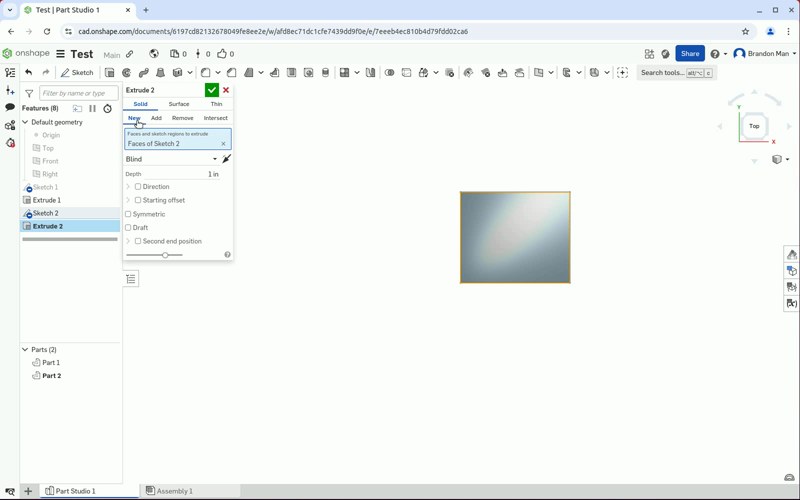
key(tab, 4)
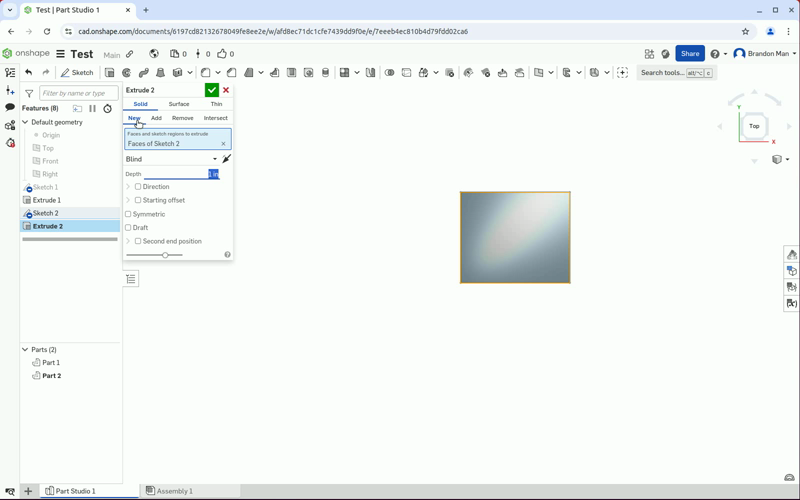
text(27.922)
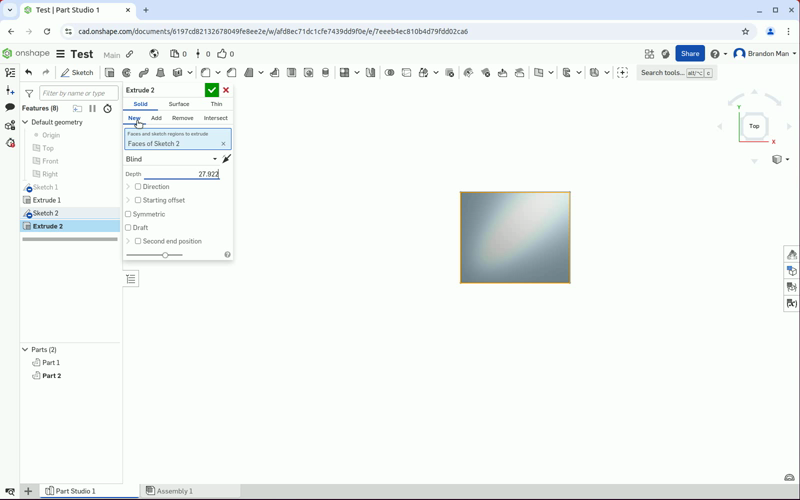
key(tab, 3)
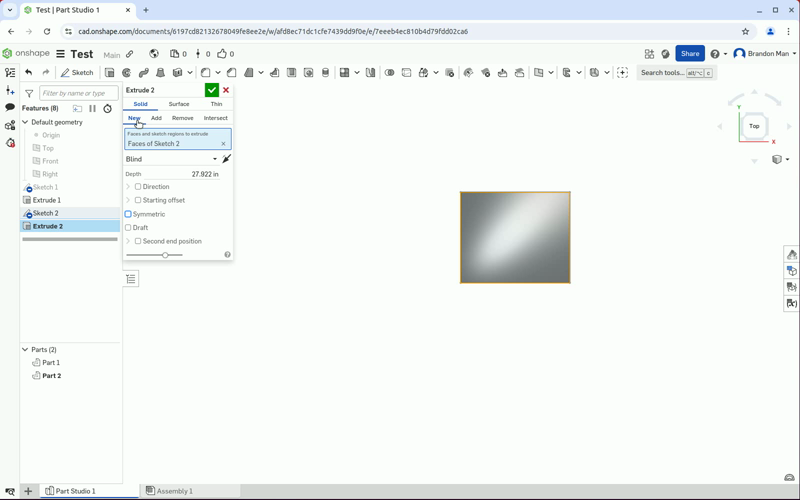
key(space)
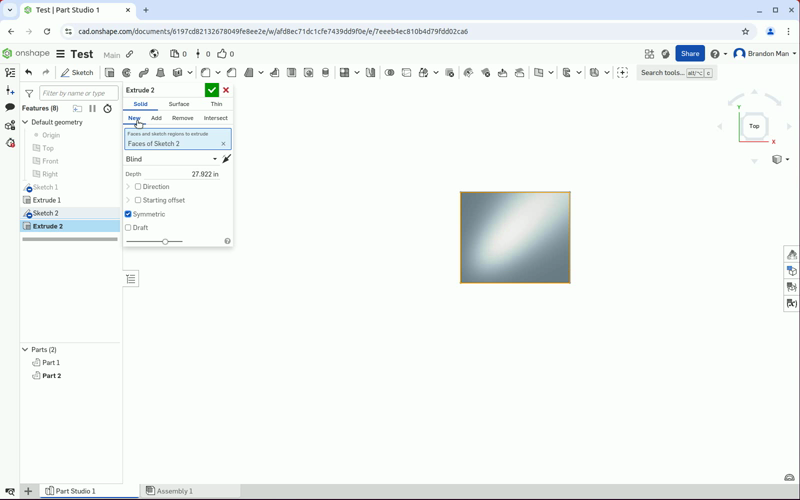
key(enter)
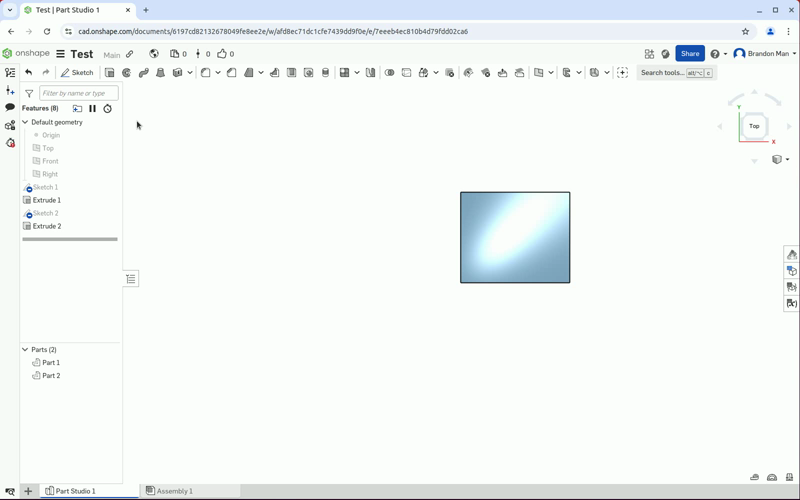
key(shift+h)
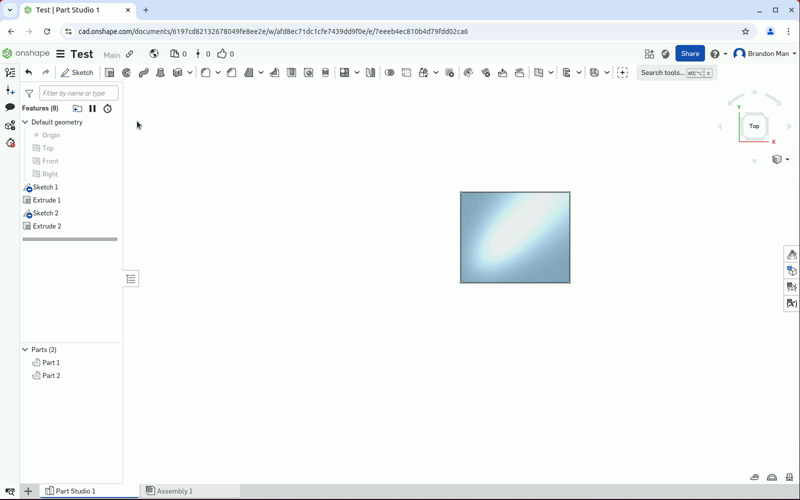
key(shift+h)
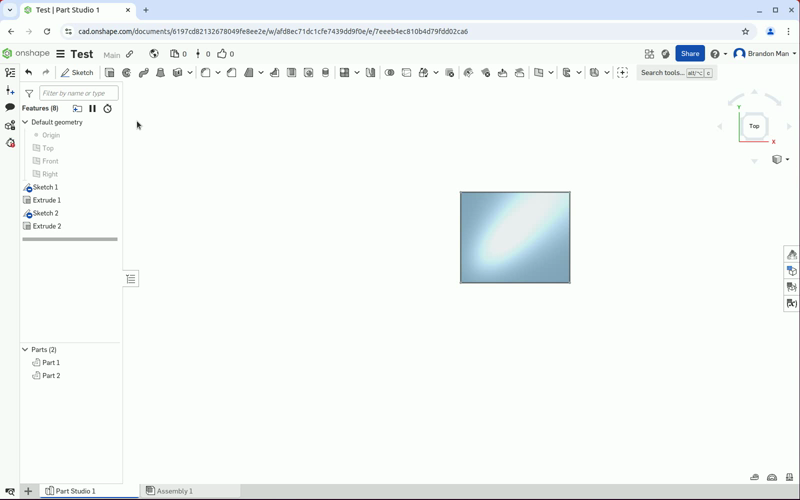
key(shift+7)
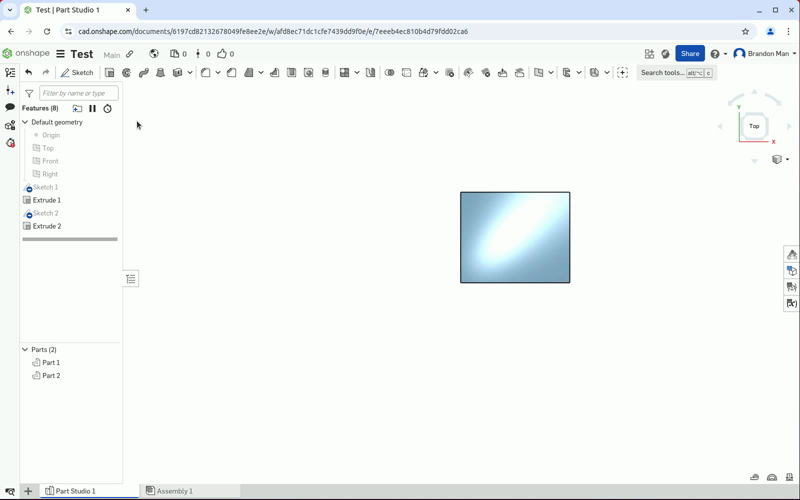
key(up, 3)
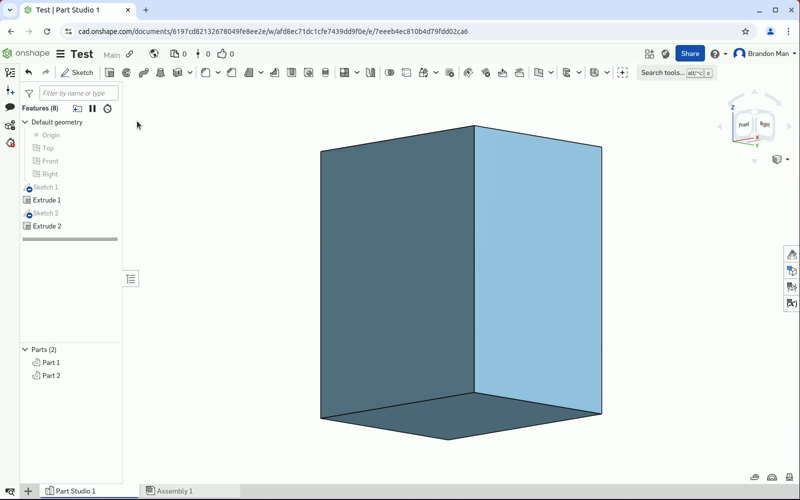
key(left, 3)
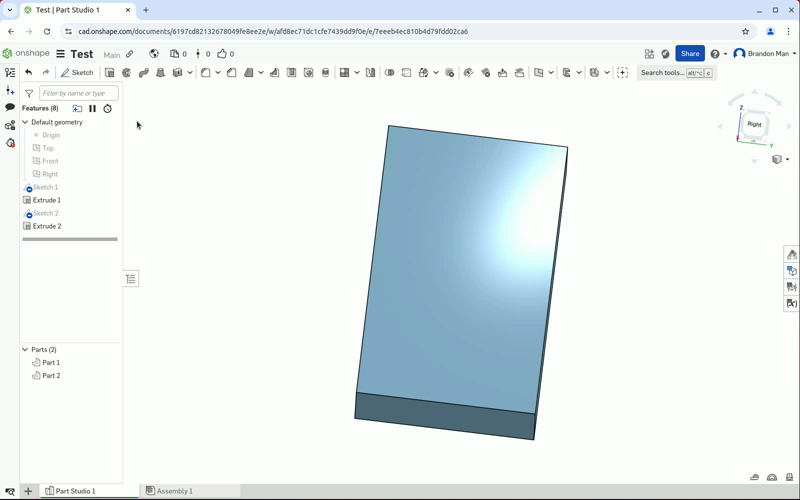
key(right, 3)
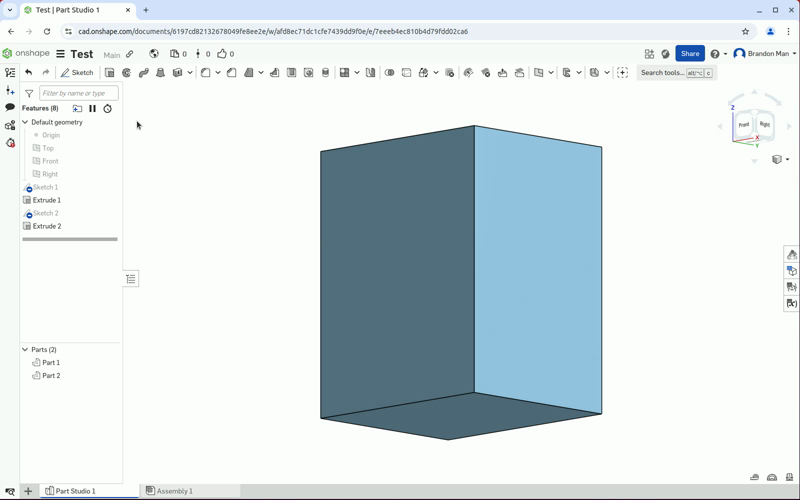
key(down, 3)
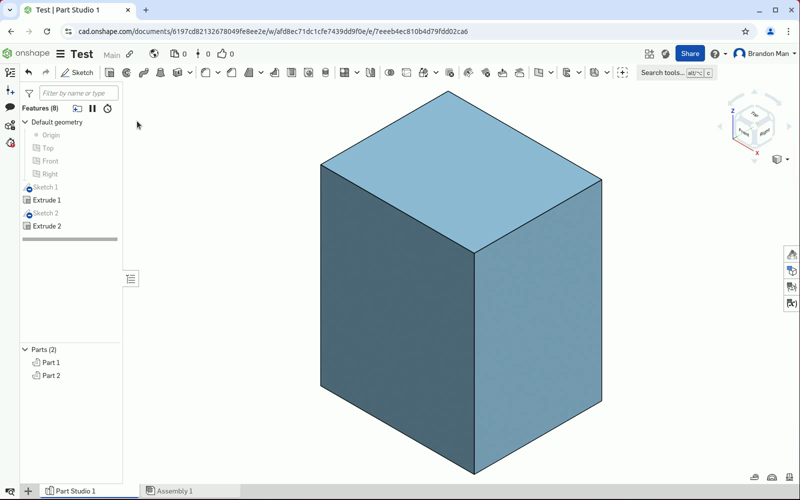
mouse_move(73, 189)
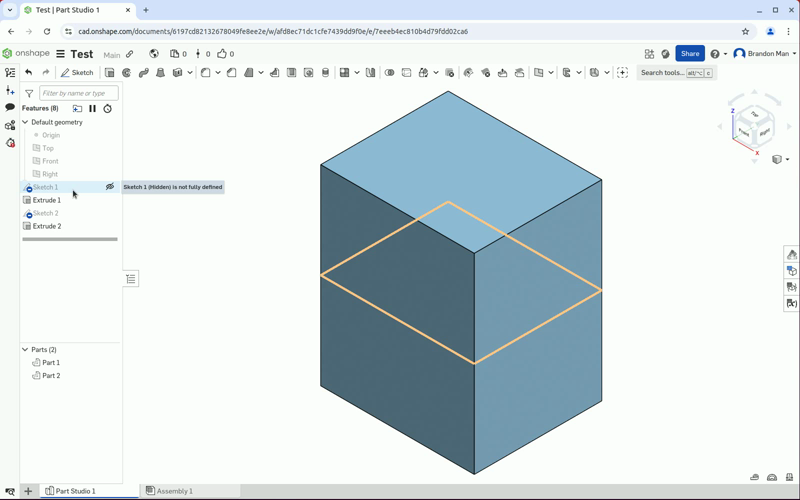
click(73, 189)